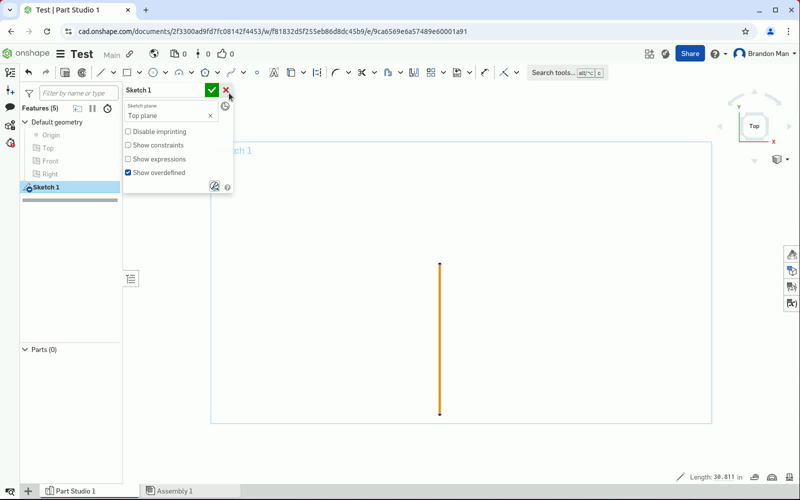
key(shift+h)
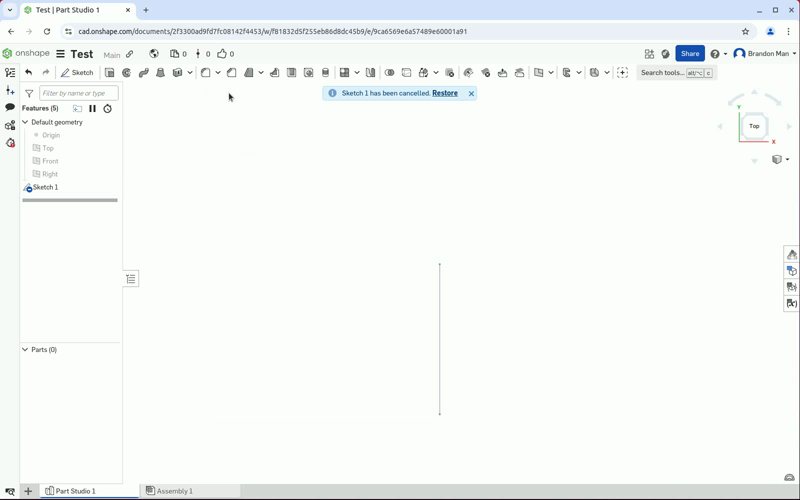
key(shift+s)
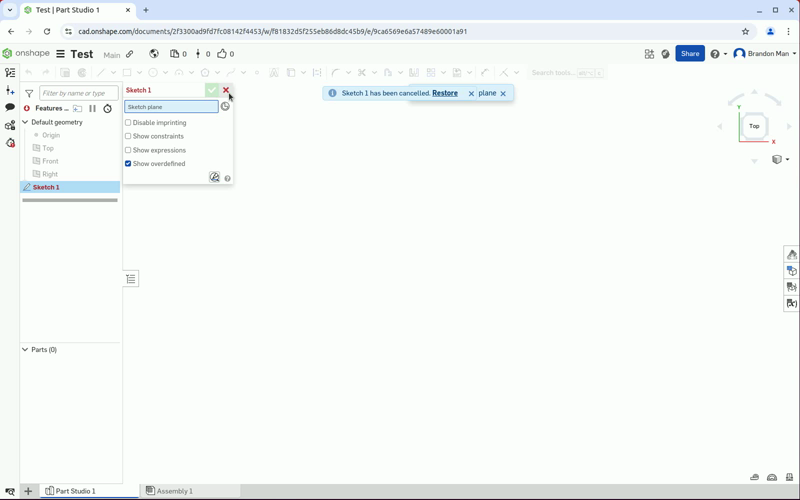
mouse_move(73, 150)
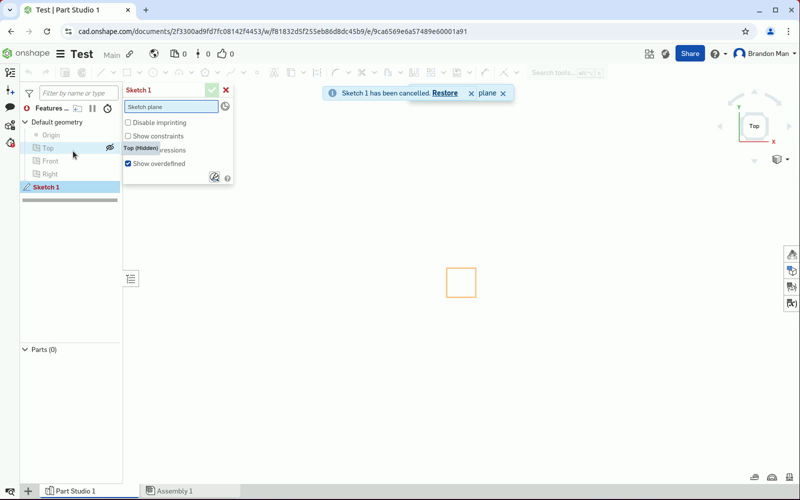
click(73, 150)
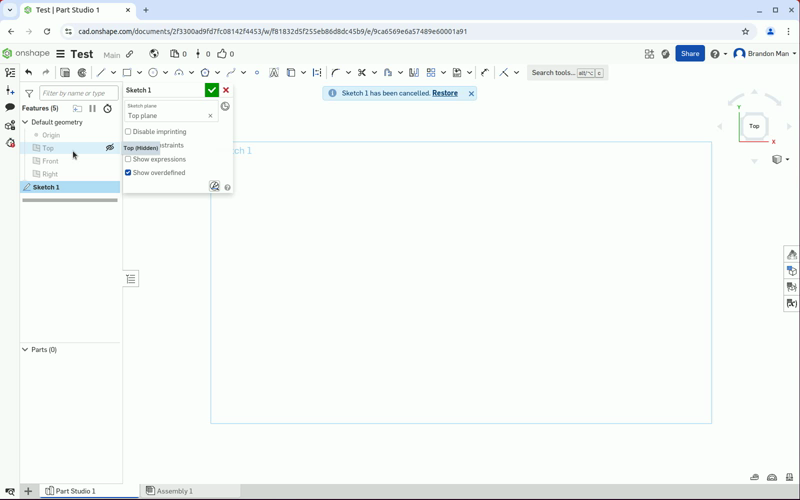
mouse_move(73, 352)
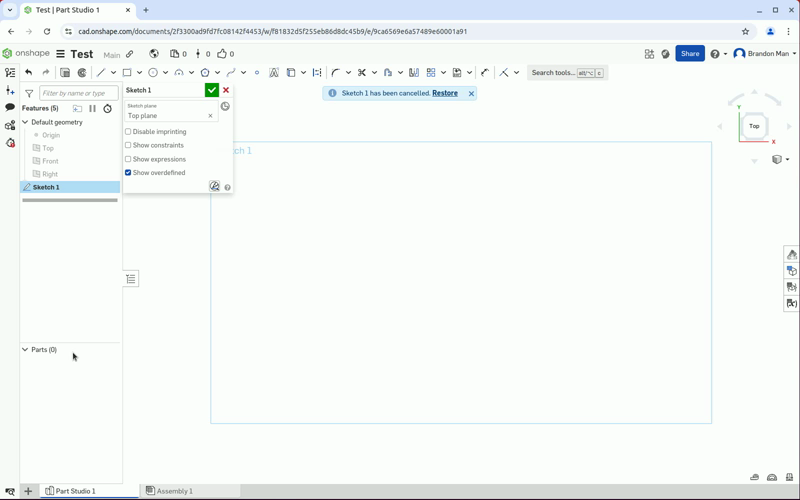
key(y)
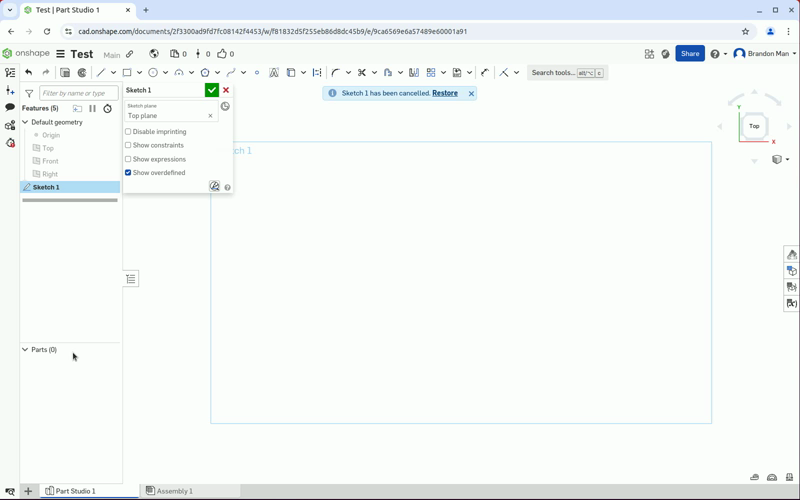
key(l)
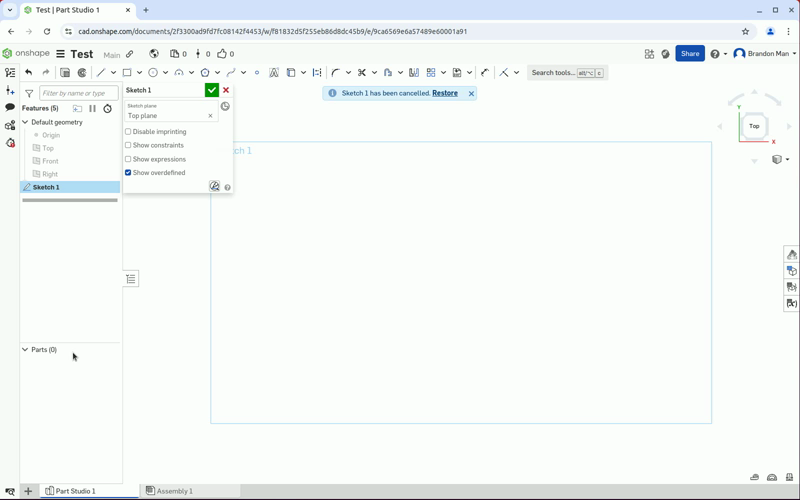
key_down(shift)
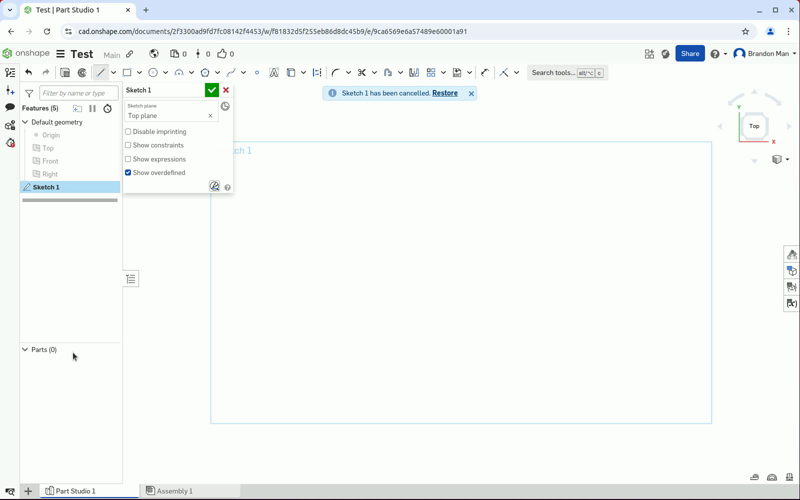
mouse_move(423, 395)
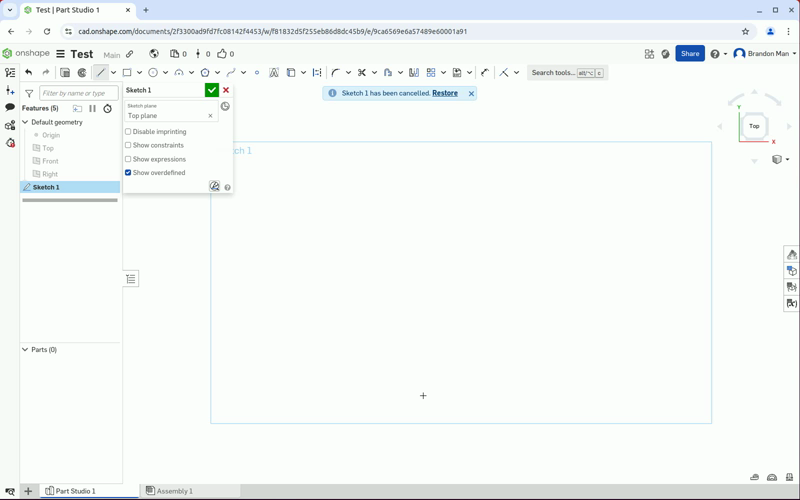
click(423, 395)
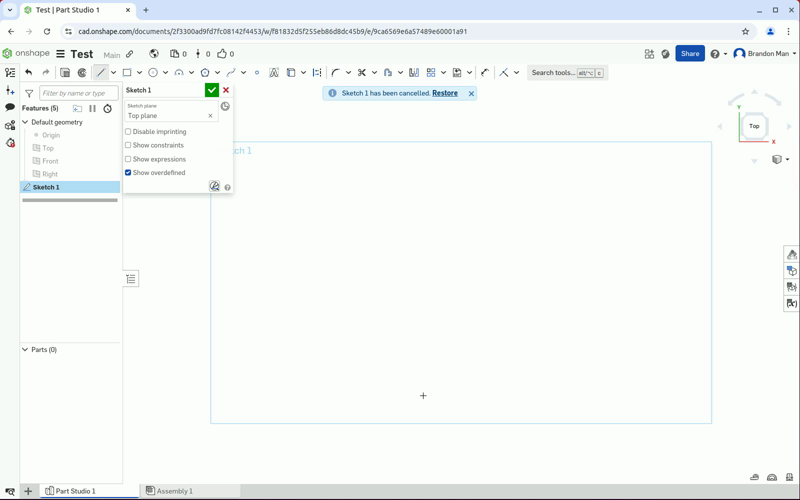
key_up(shift)
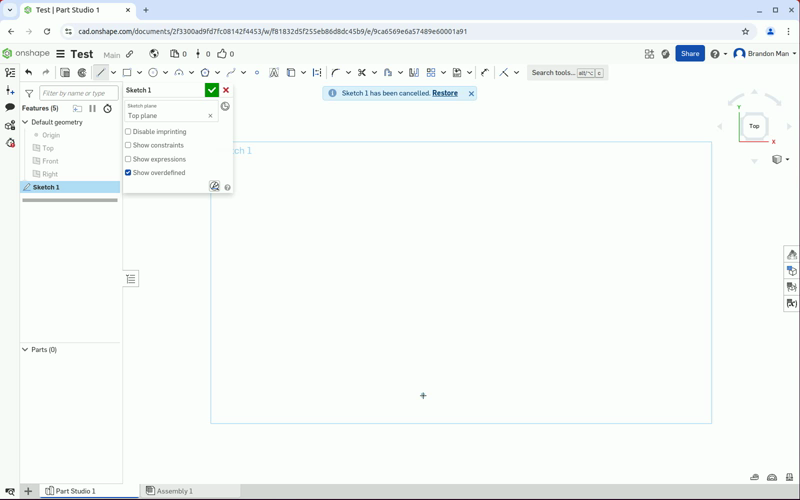
key_down(shift)
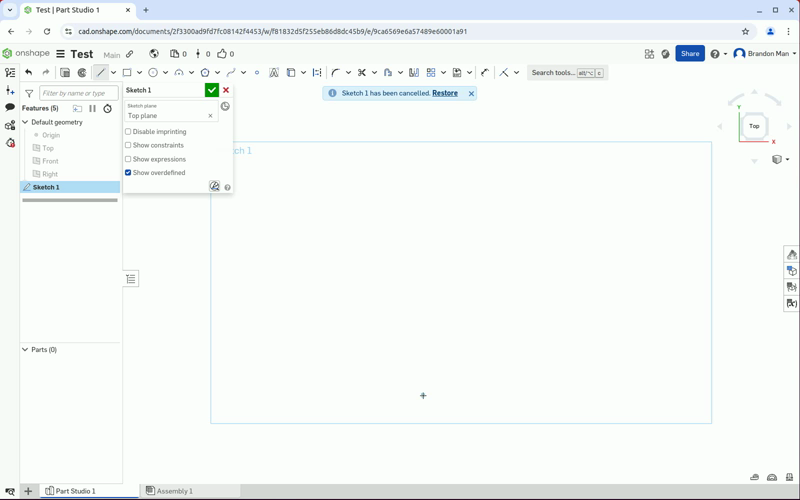
mouse_move(498, 395)
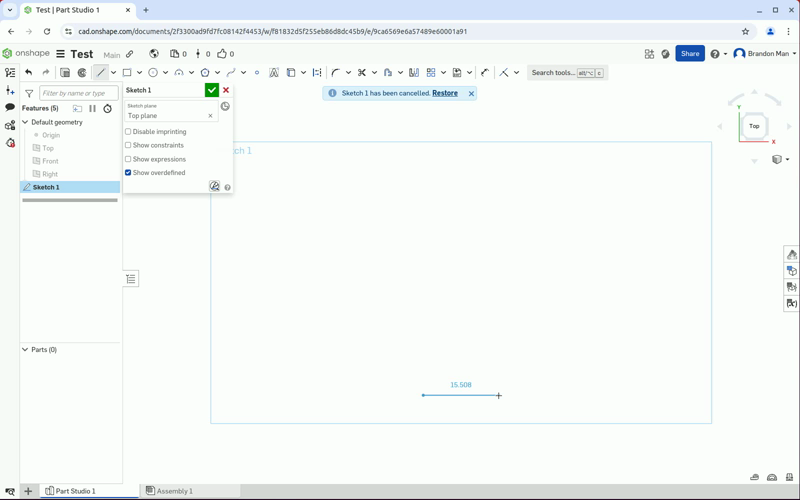
click(498, 395)
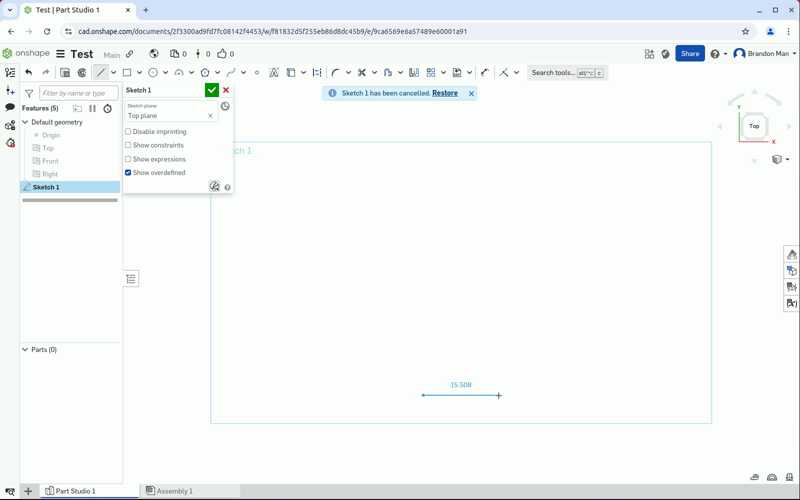
key_up(shift)
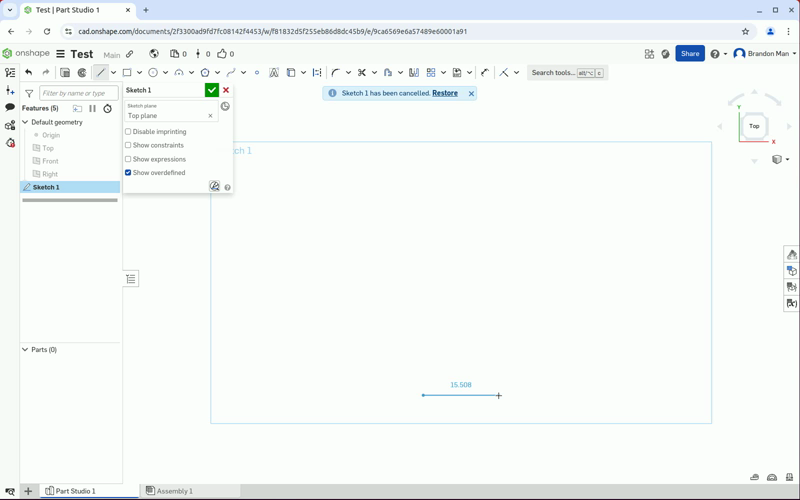
key_down(shift)
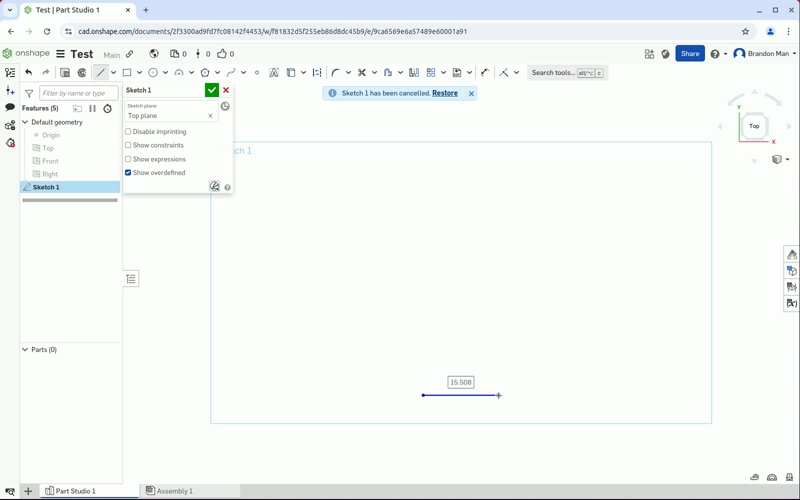
mouse_move(498, 171)
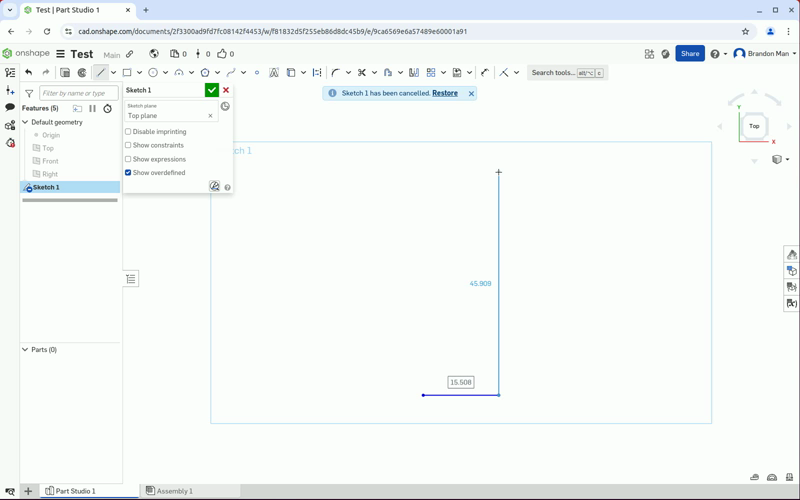
click(498, 171)
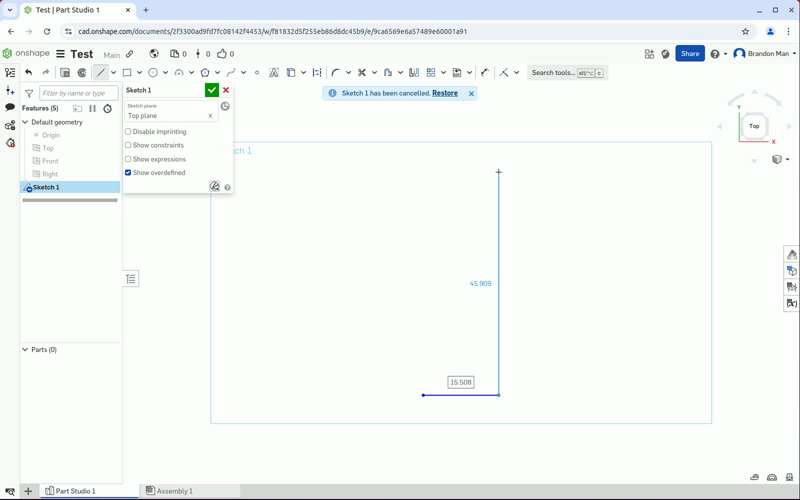
key_up(shift)
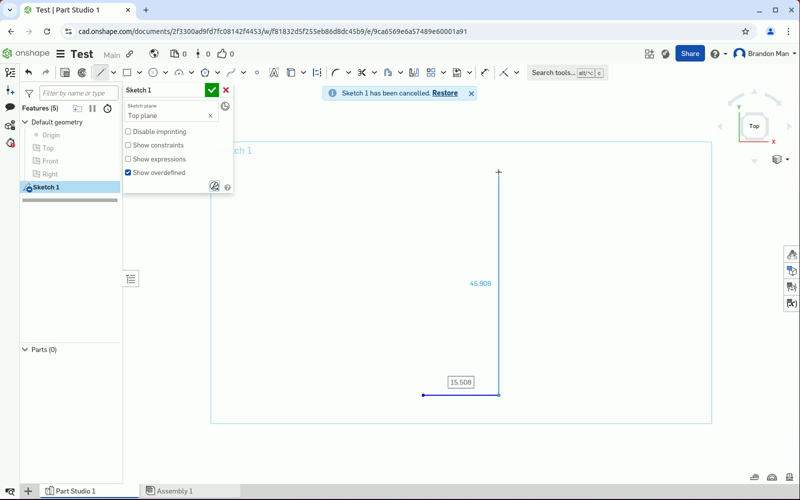
key_down(shift)
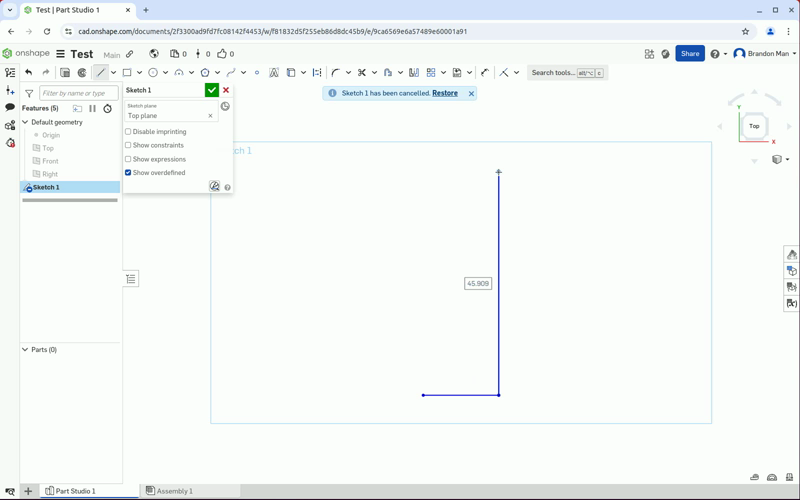
mouse_move(423, 171)
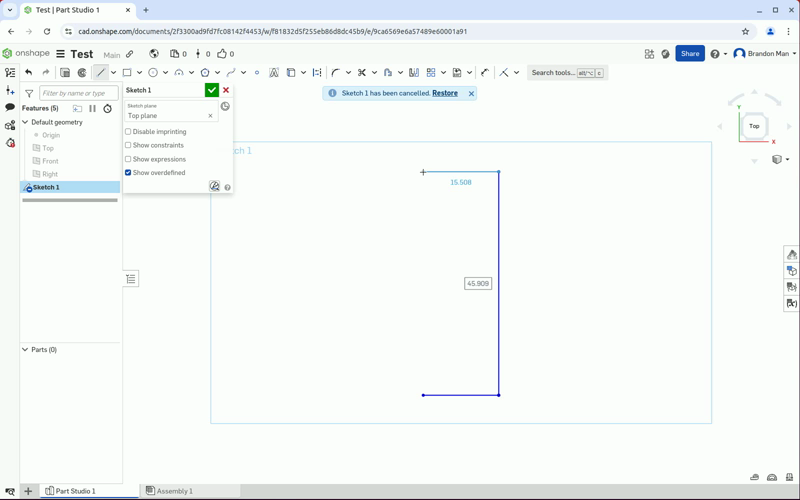
click(423, 171)
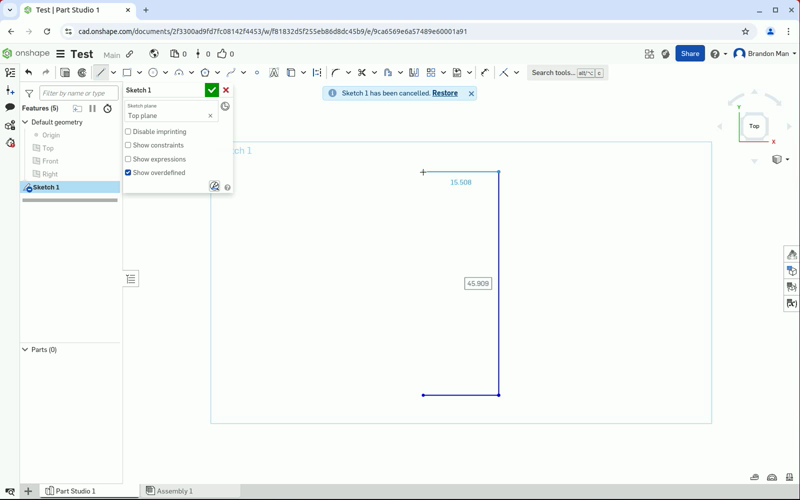
key_up(shift)
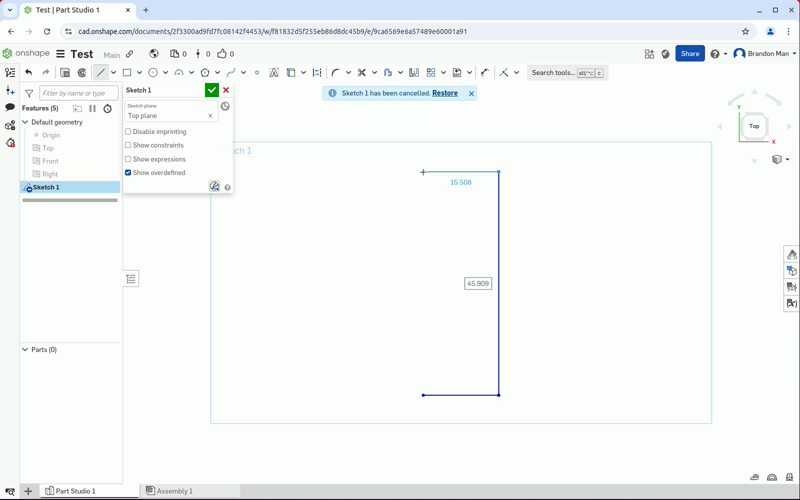
key_down(shift)
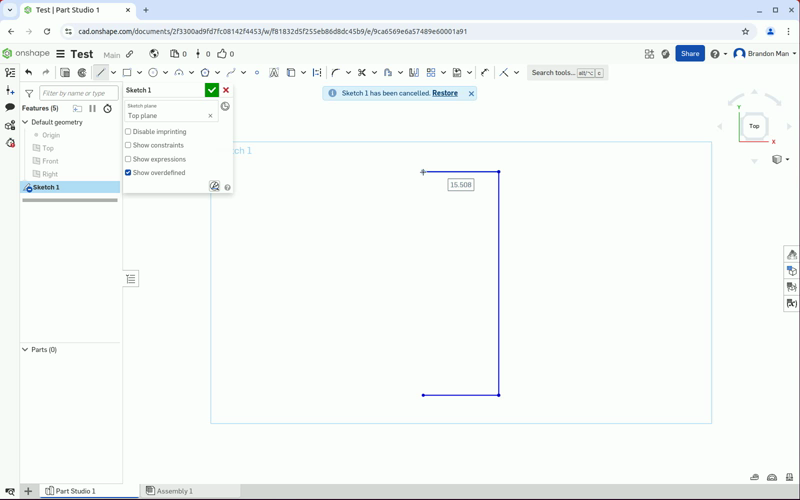
mouse_move(423, 395)
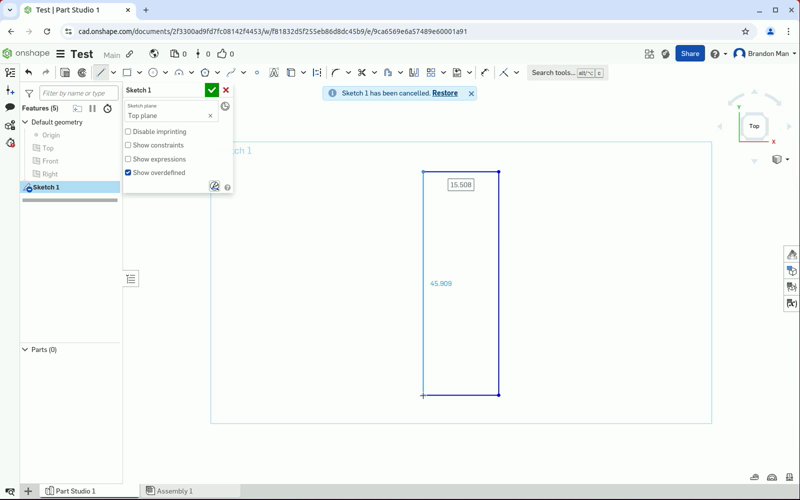
key_up(shift)
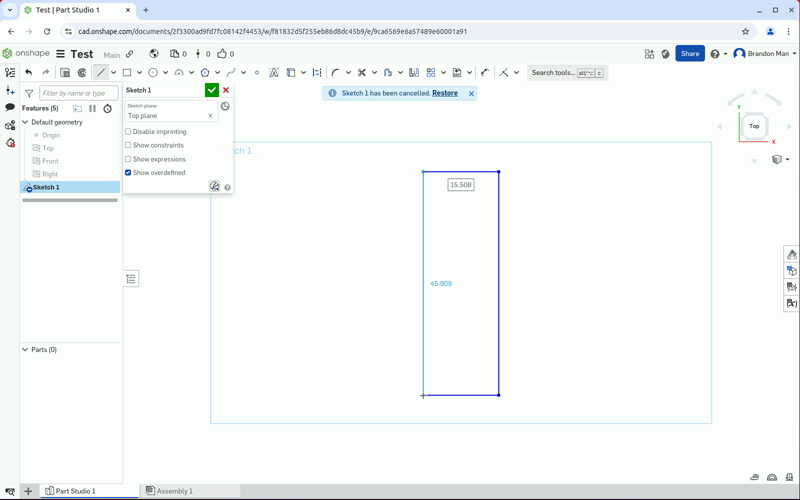
click(423, 395)
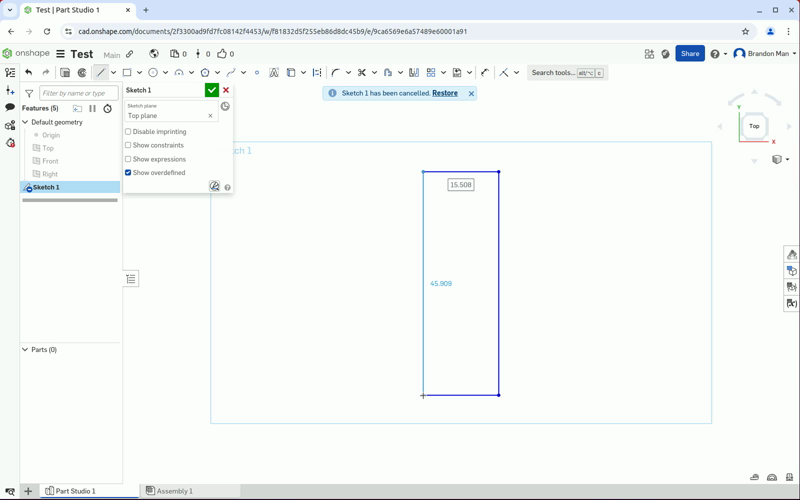
key(esc)
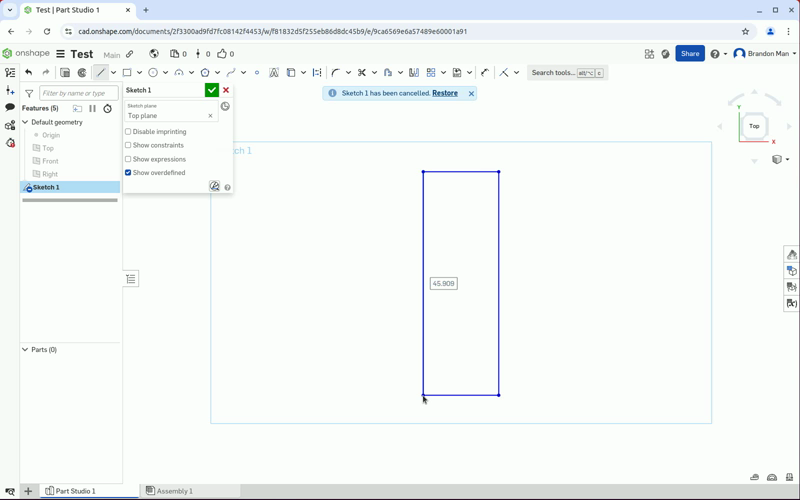
mouse_move(440, 273)
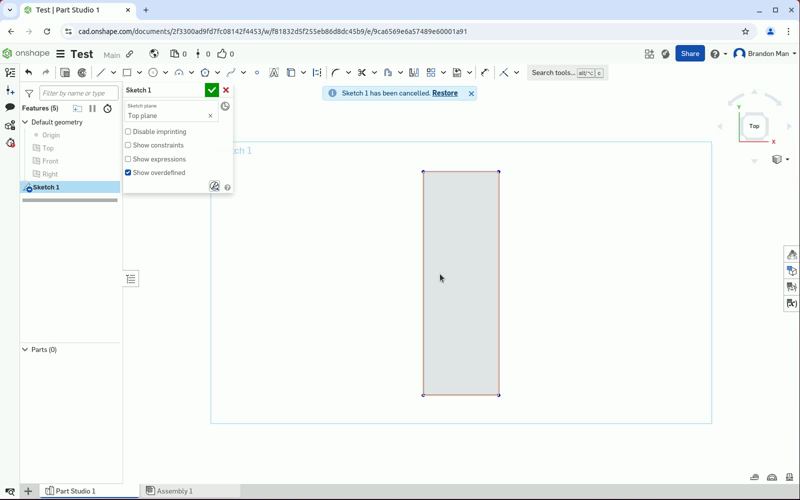
click(440, 273)
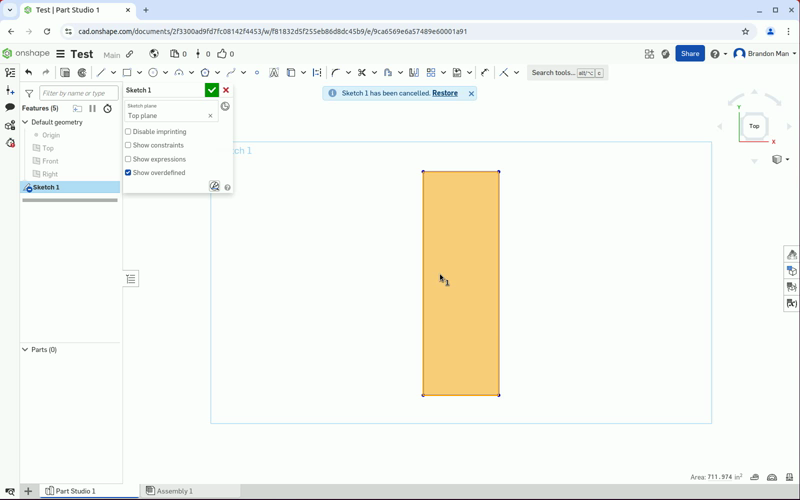
mouse_move(73, 352)
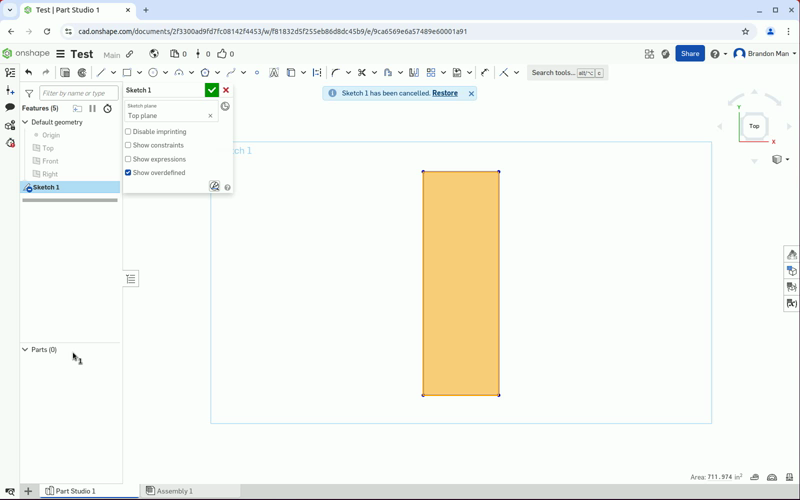
key(shift+y)
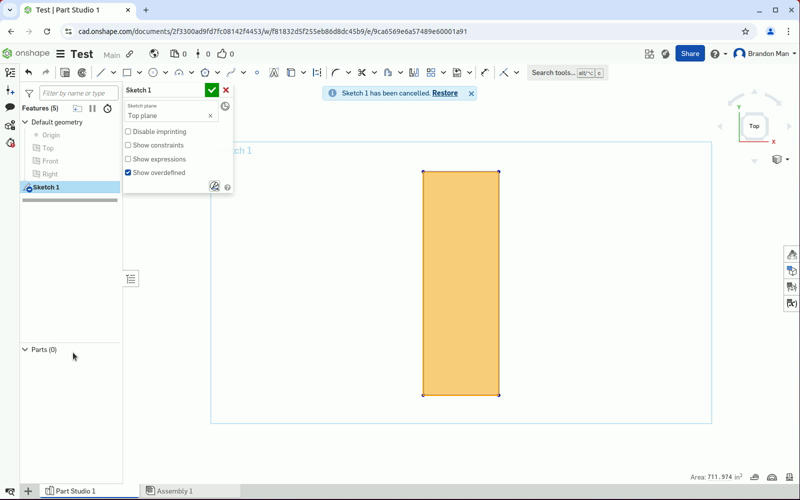
key(shift+e)
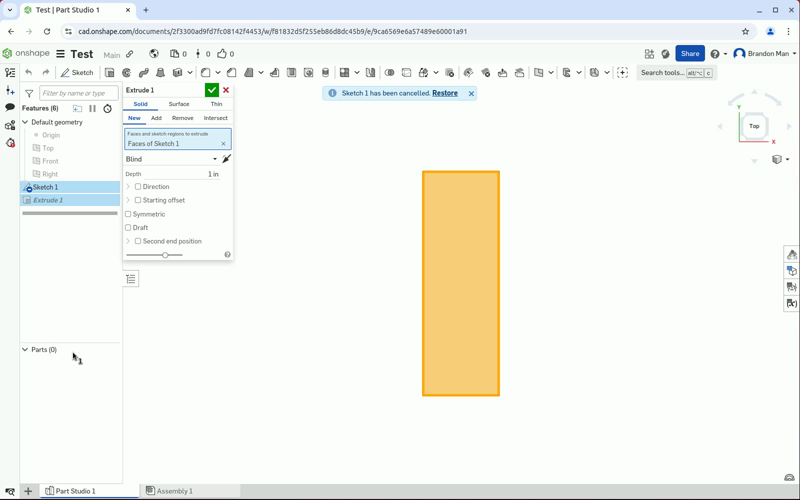
mouse_move(143, 106)
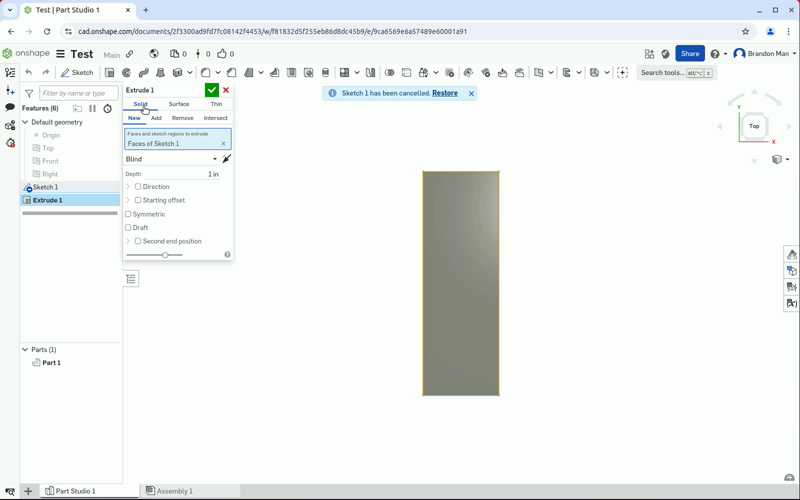
click(143, 106)
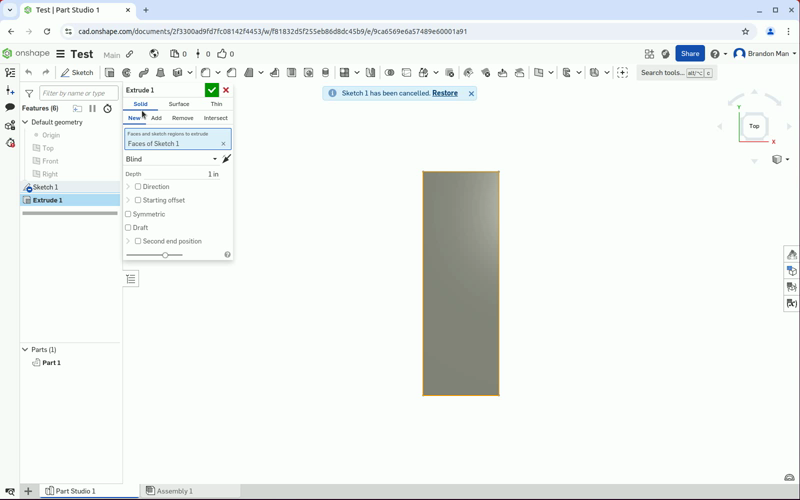
mouse_move(137, 120)
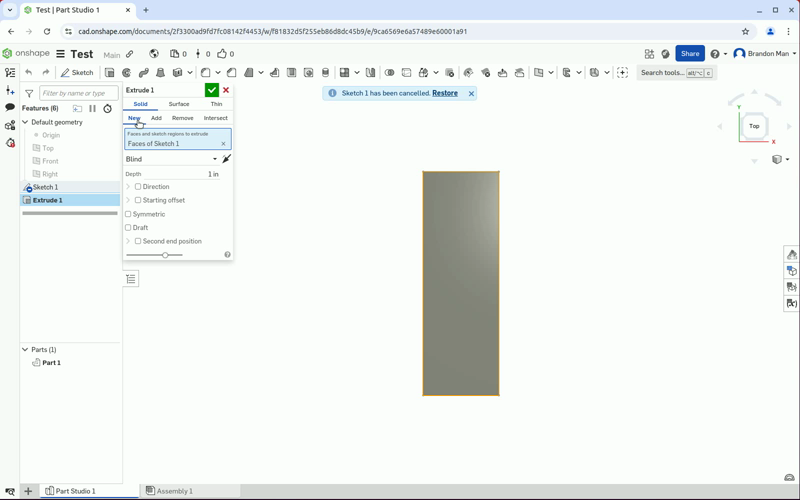
click(137, 120)
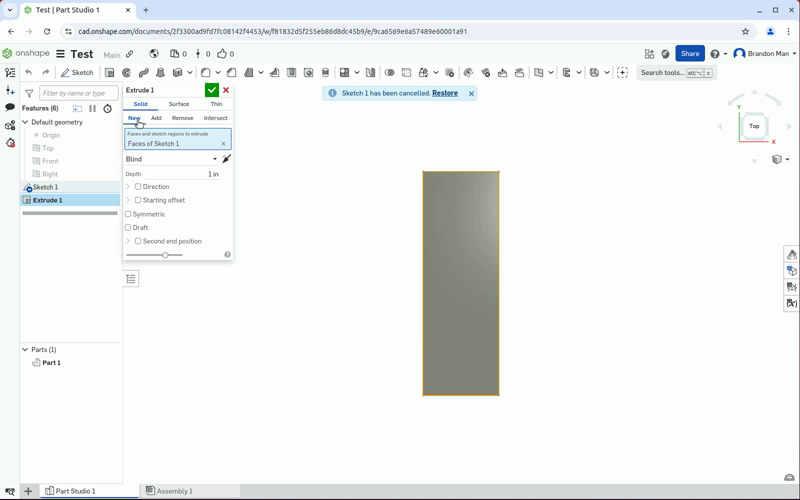
key(tab, 4)
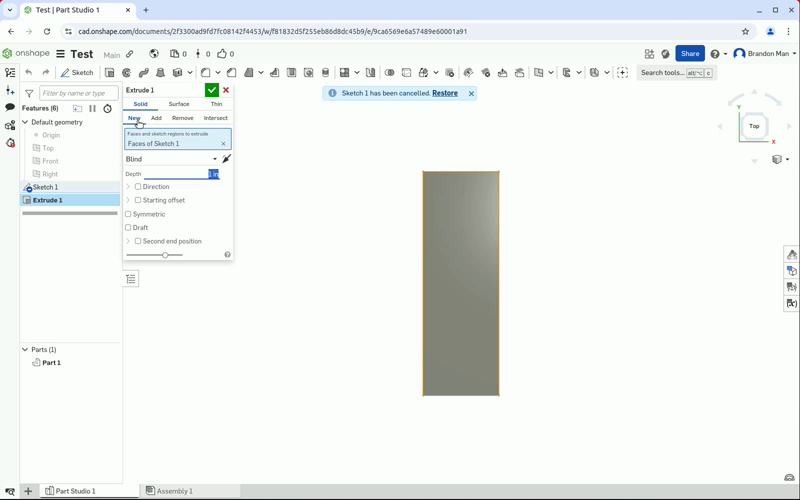
text(5.055)
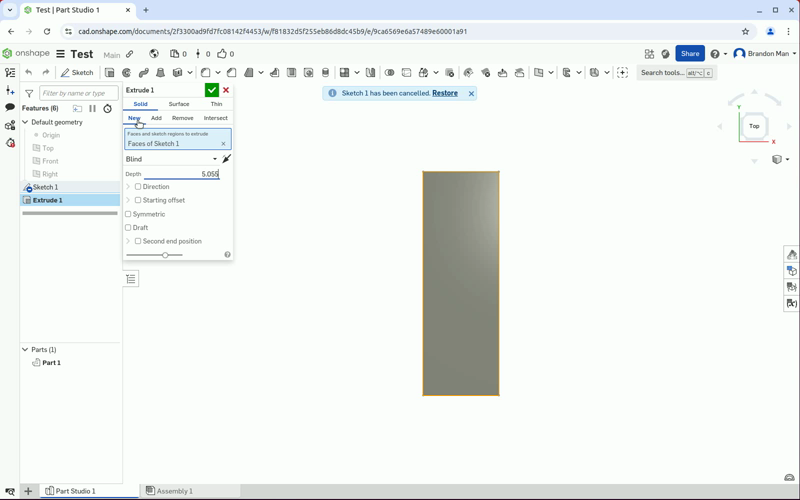
key(enter)
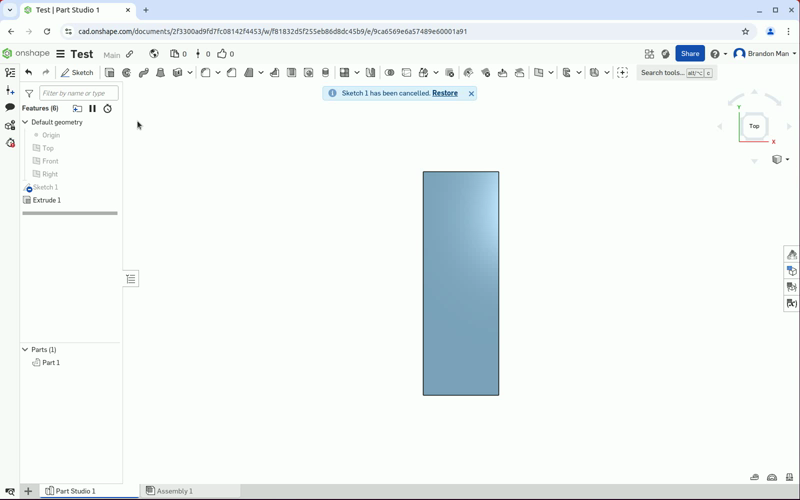
key(shift+h)
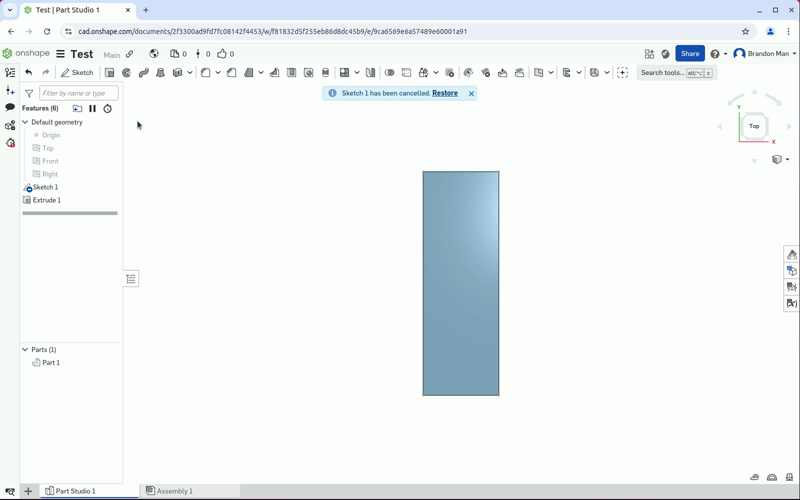
key(shift+h)
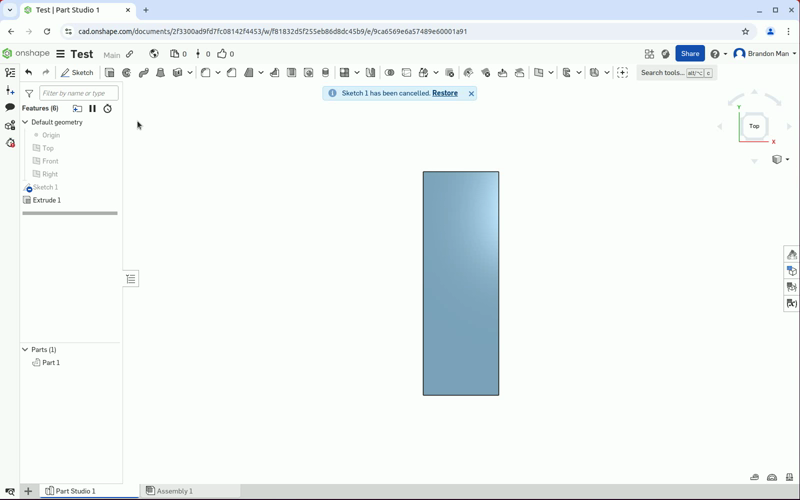
mouse_move(73, 189)
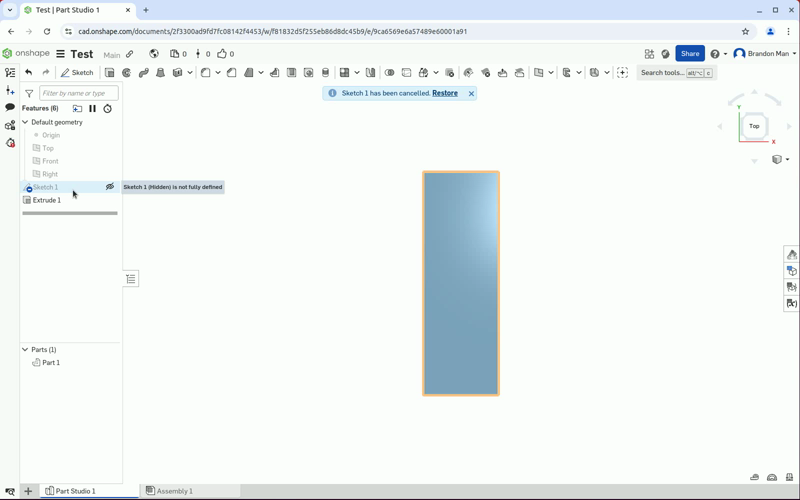
click(73, 189)
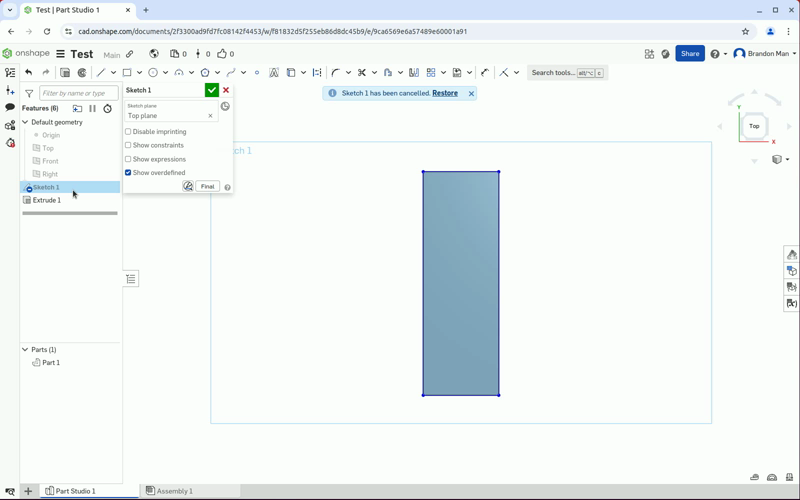
mouse_move(229, 92)
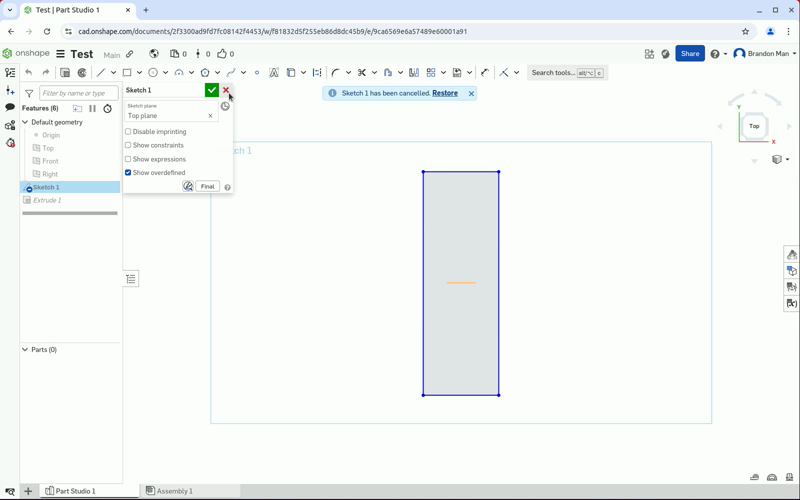
click(229, 92)
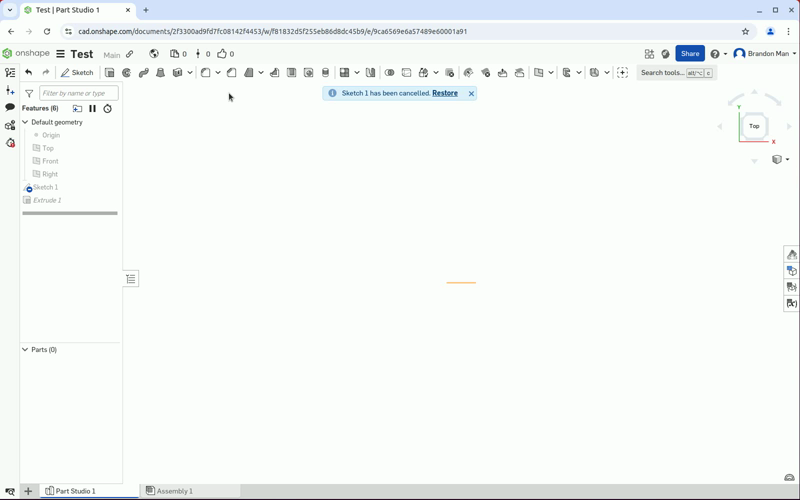
mouse_move(541, 75)
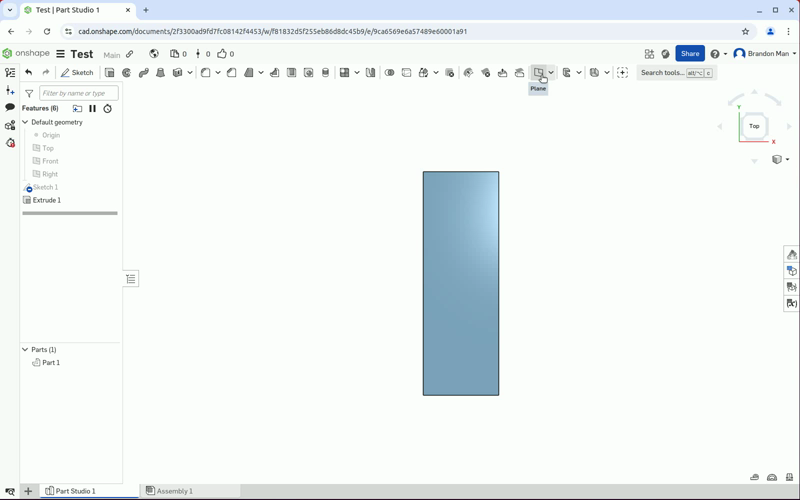
click(541, 75)
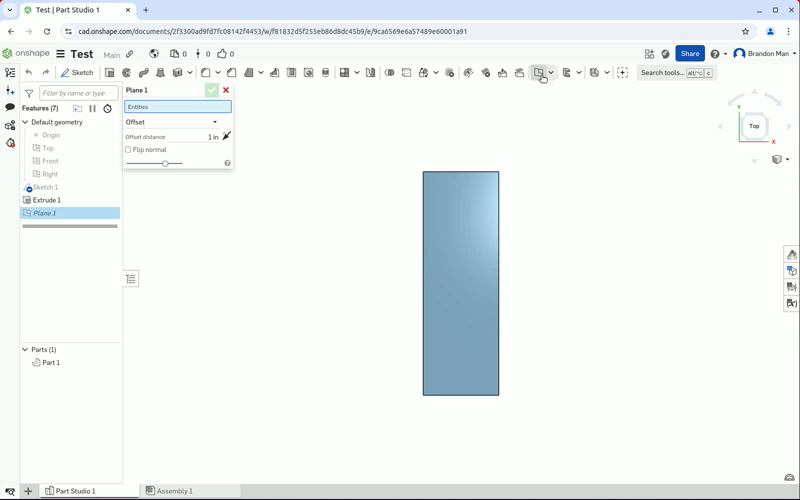
mouse_move(73, 150)
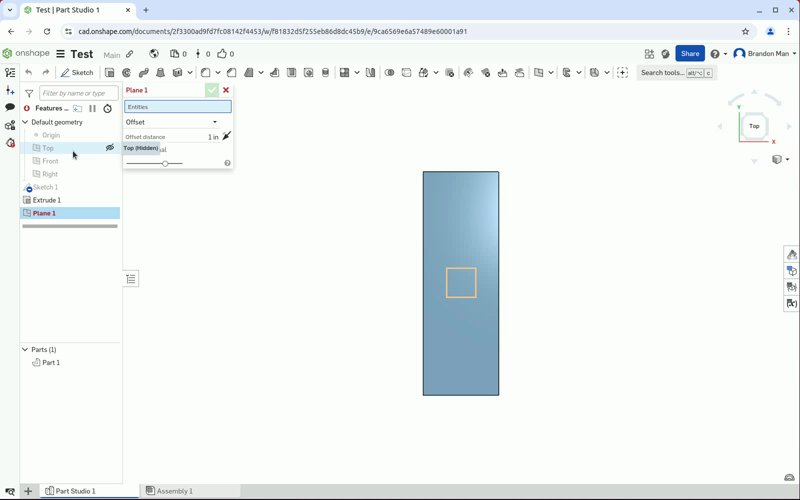
click(73, 150)
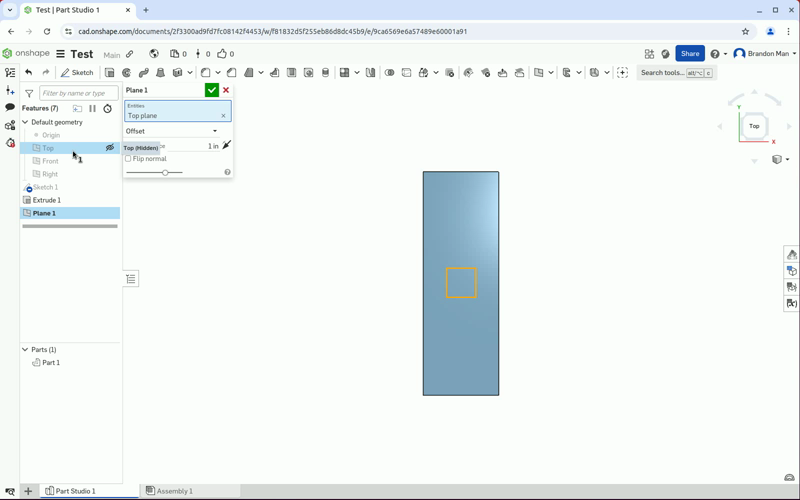
key(tab, 2)
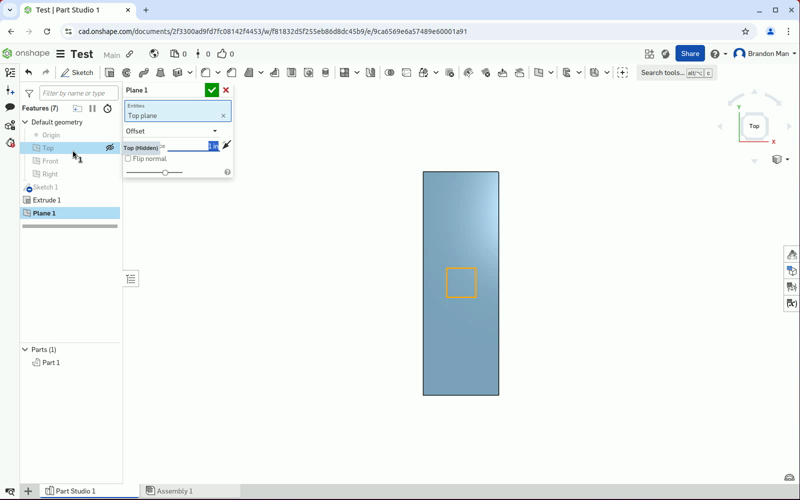
text(5.053)
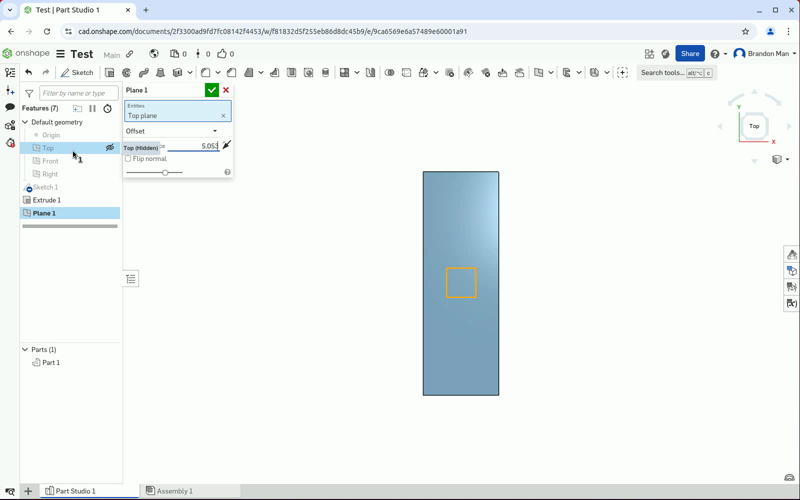
key(enter, 2)
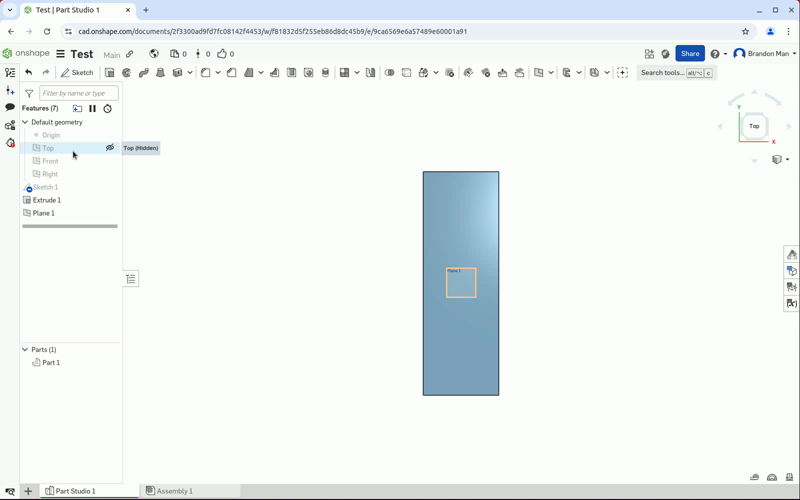
key(shift+s)
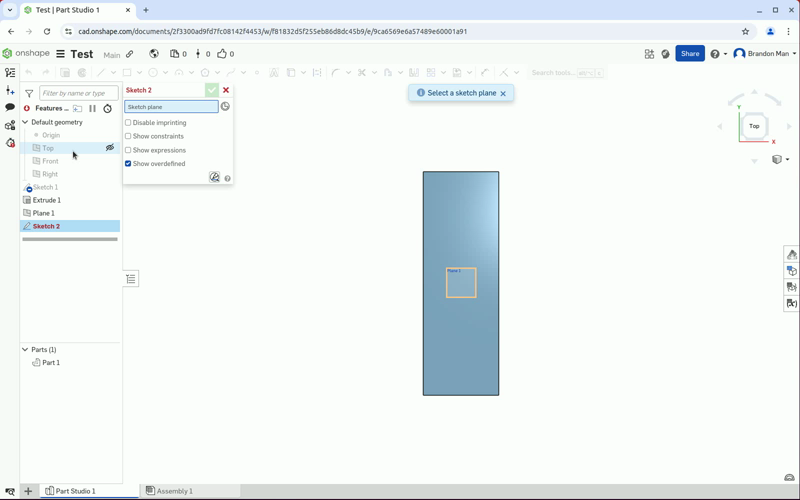
mouse_move(73, 215)
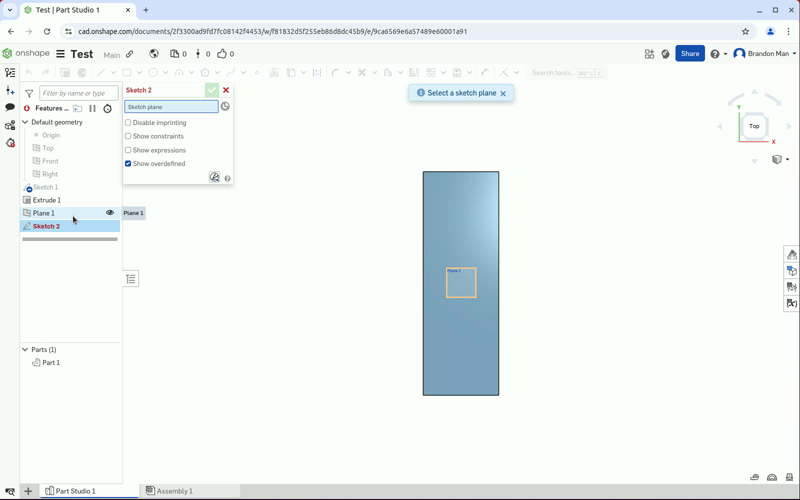
click(73, 215)
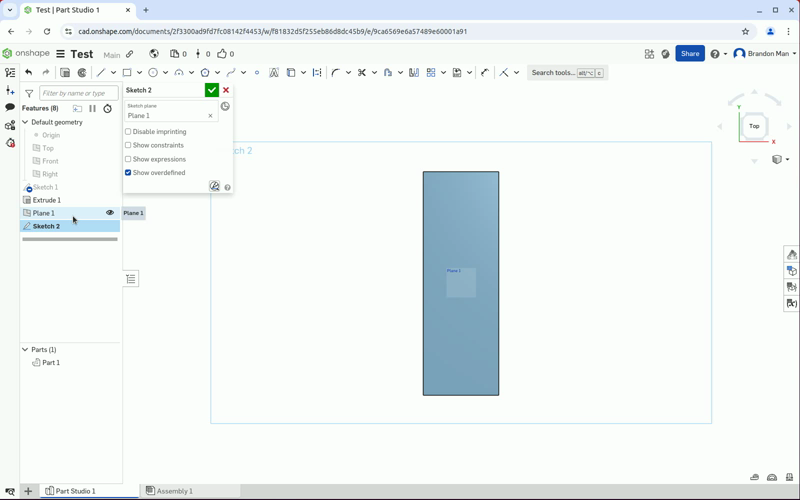
mouse_move(73, 352)
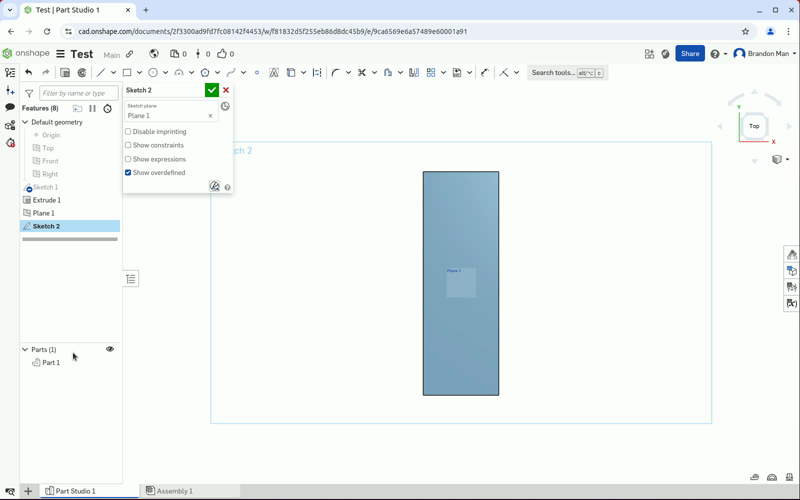
key(y)
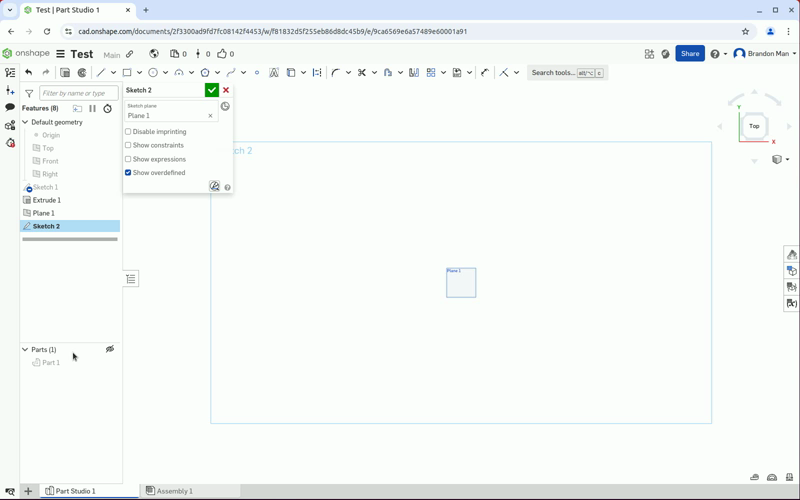
key(l)
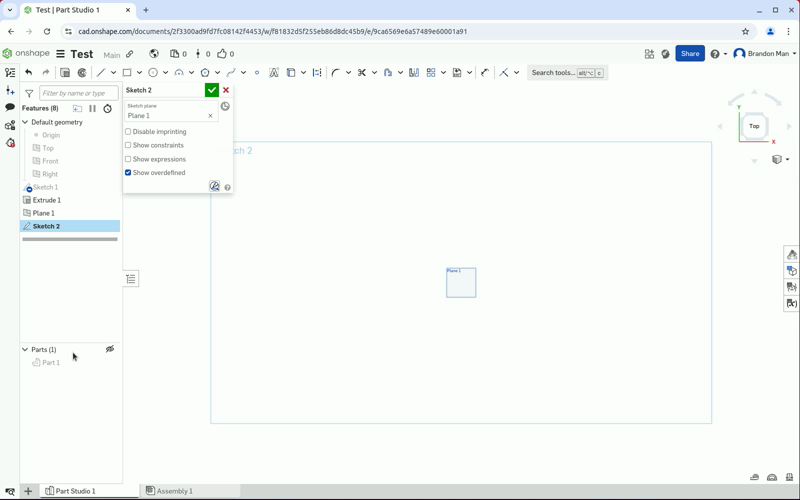
key_down(shift)
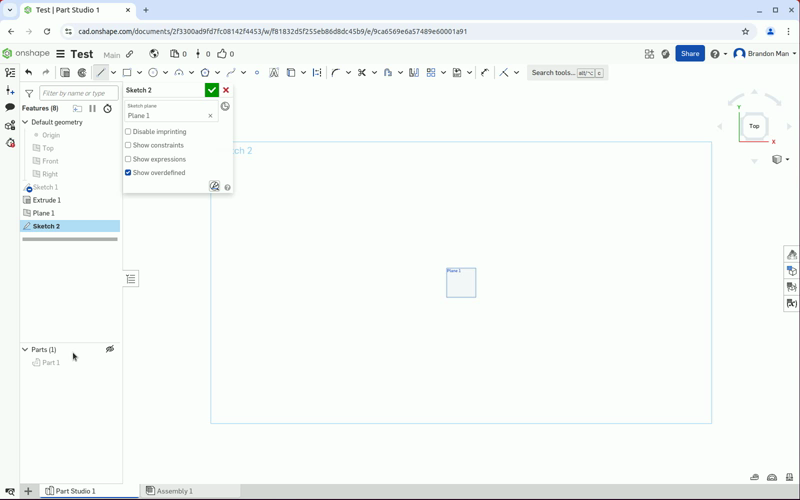
mouse_move(424, 394)
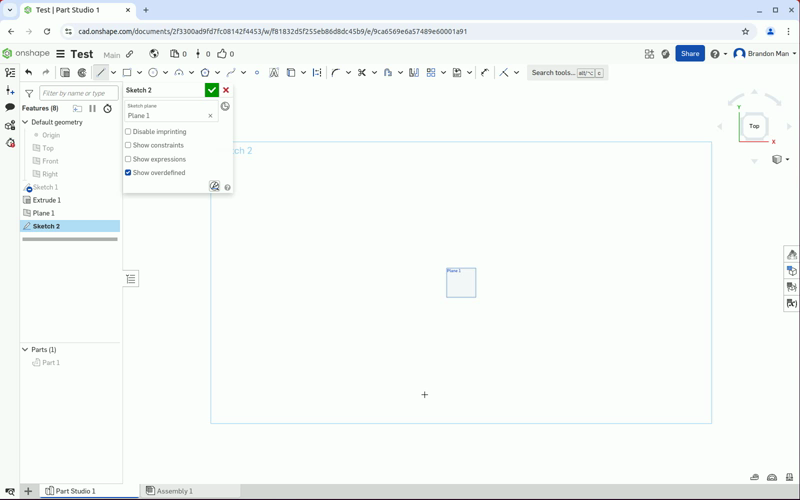
click(424, 394)
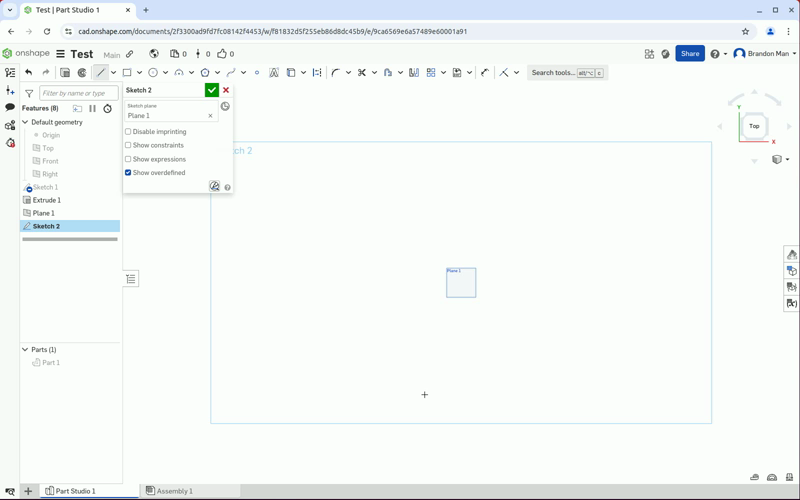
key_up(shift)
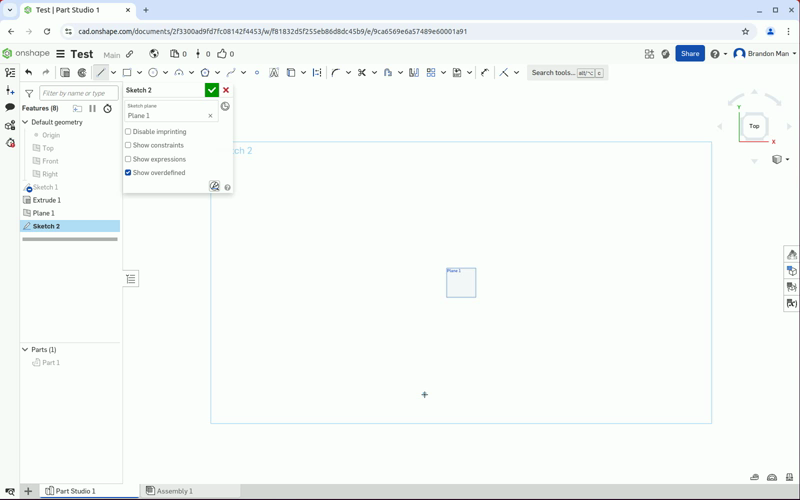
key_down(shift)
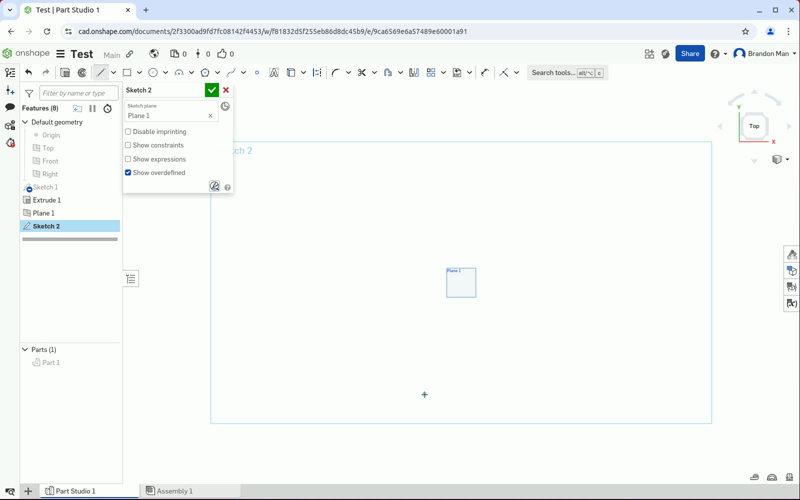
mouse_move(497, 394)
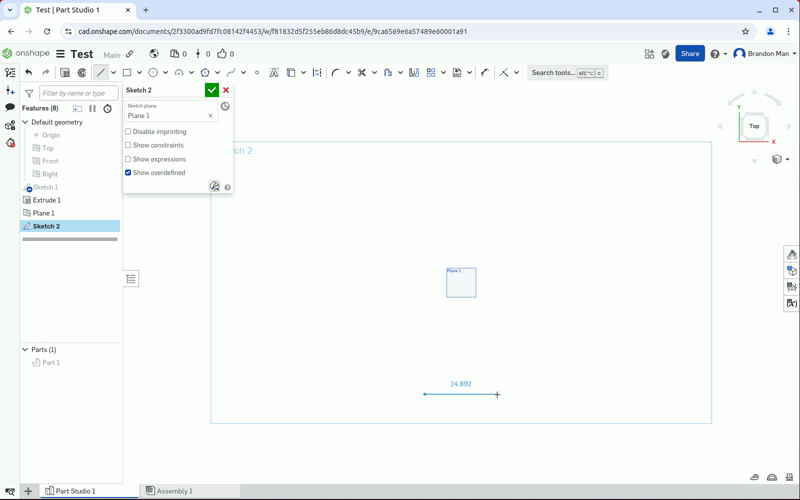
click(497, 394)
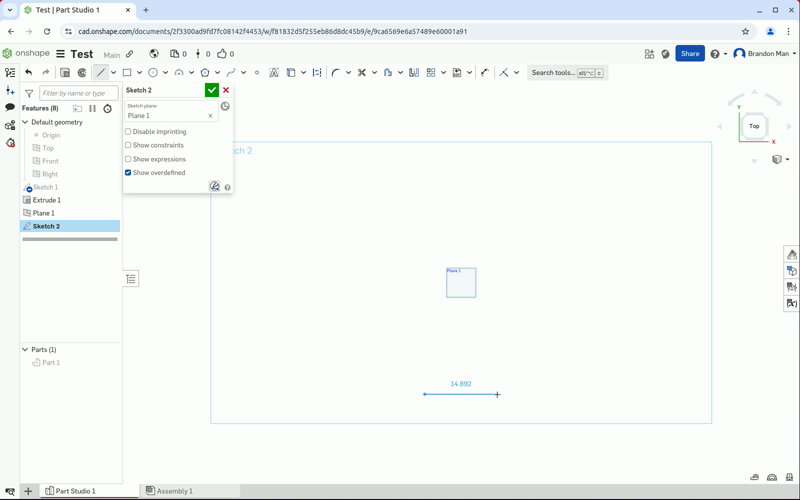
key_up(shift)
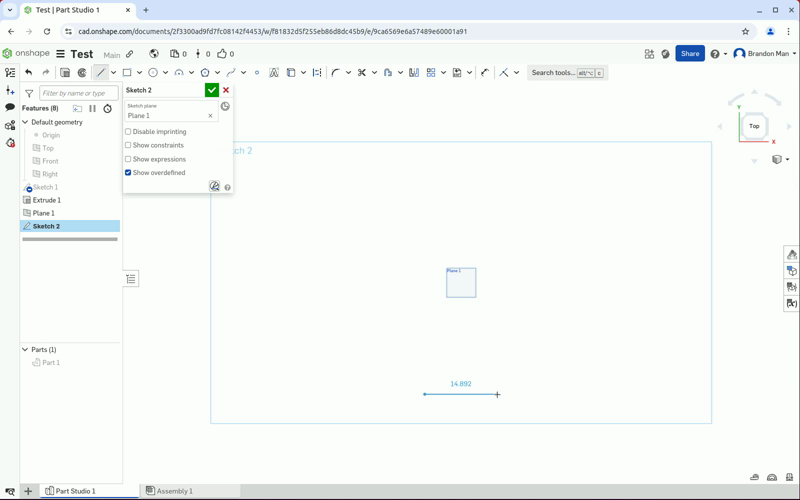
key_down(shift)
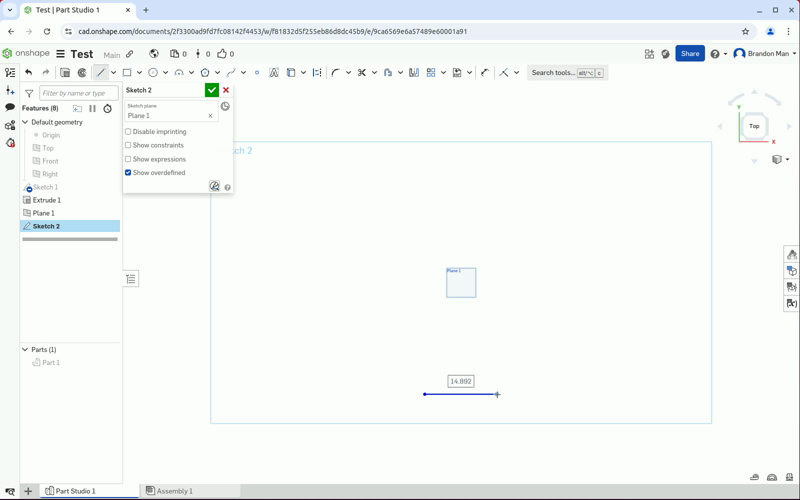
mouse_move(497, 171)
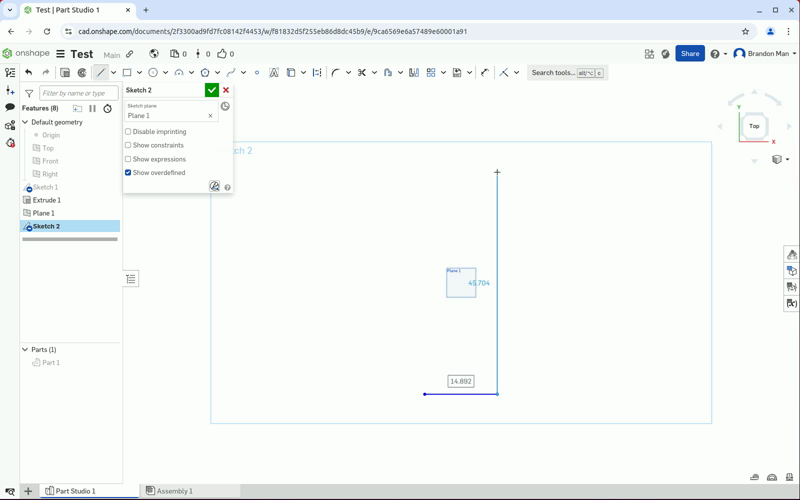
click(497, 171)
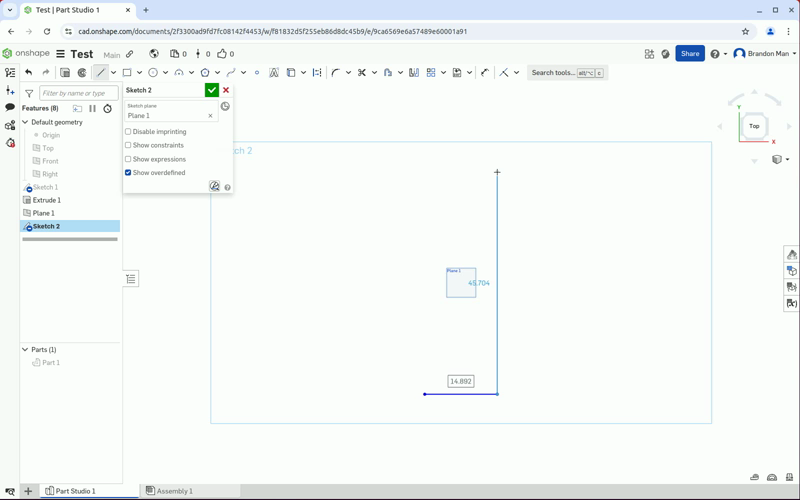
key_up(shift)
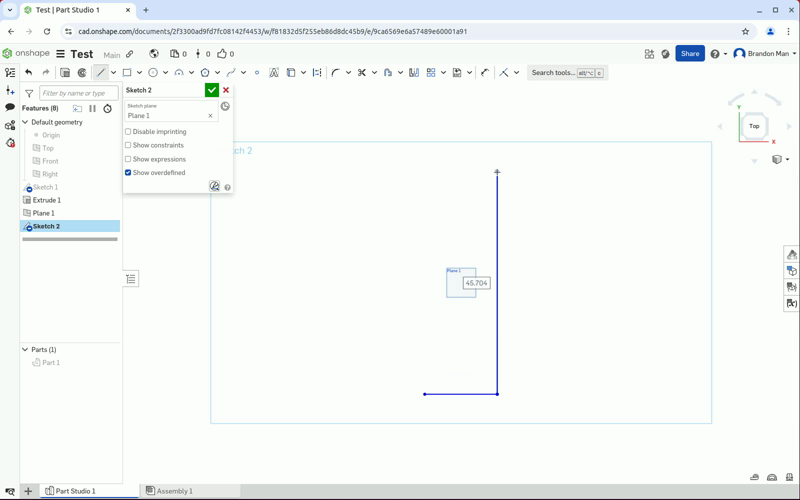
key_down(shift)
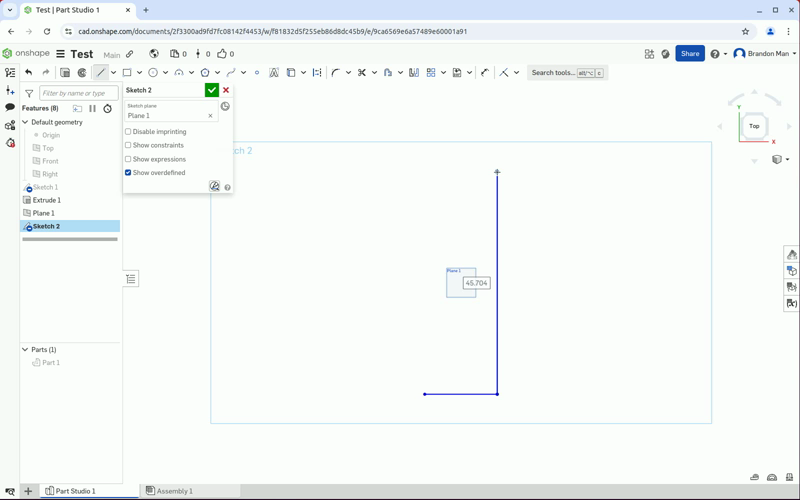
mouse_move(424, 171)
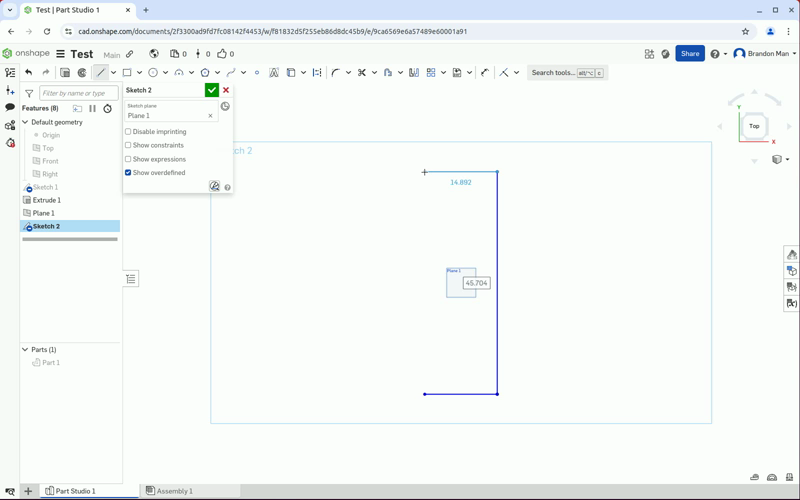
click(424, 171)
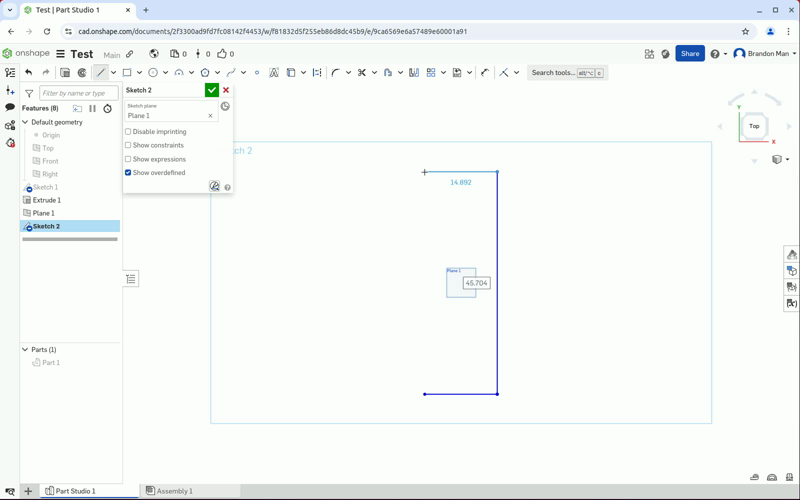
key_up(shift)
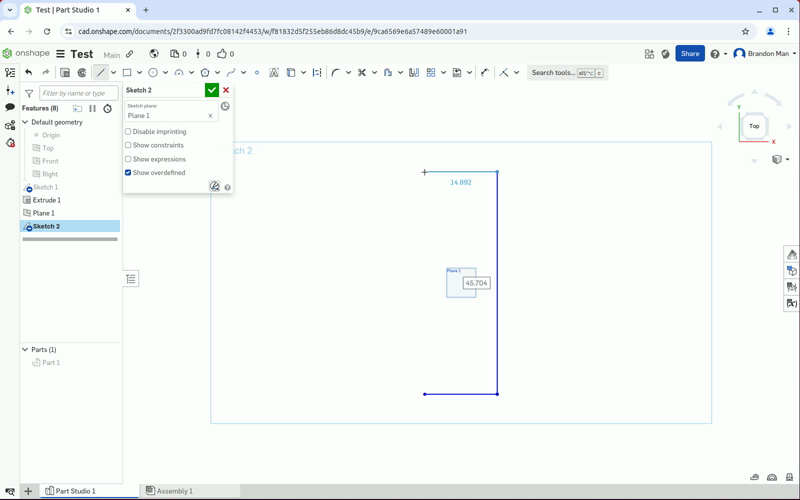
key_down(shift)
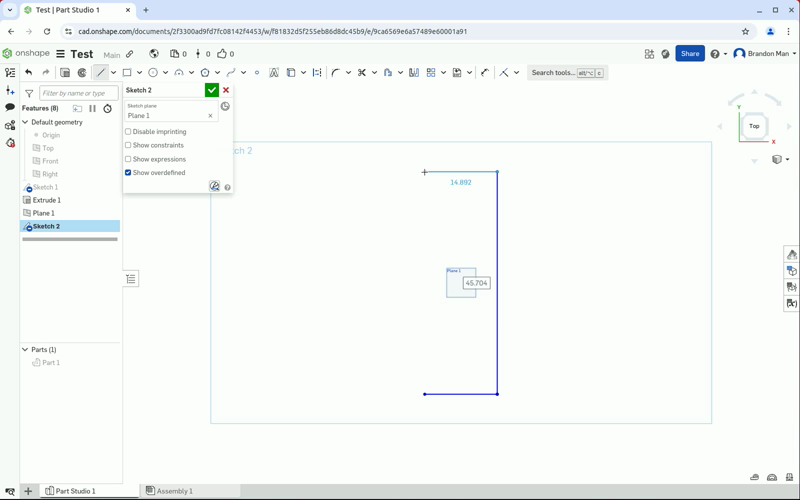
mouse_move(424, 394)
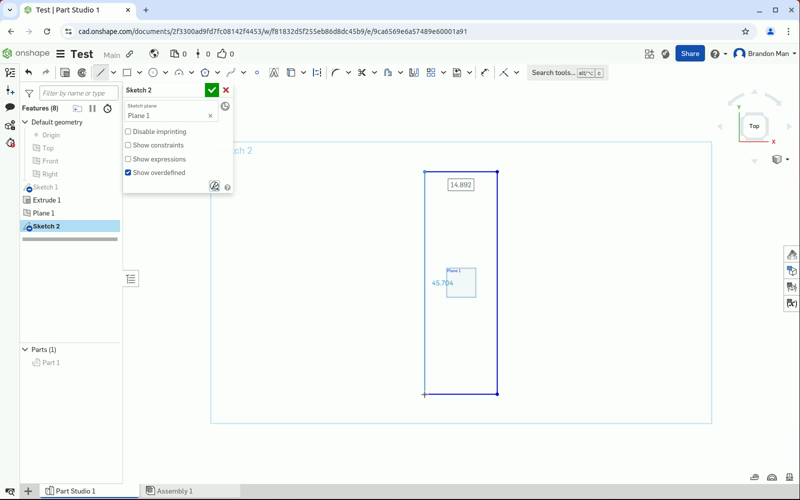
key_up(shift)
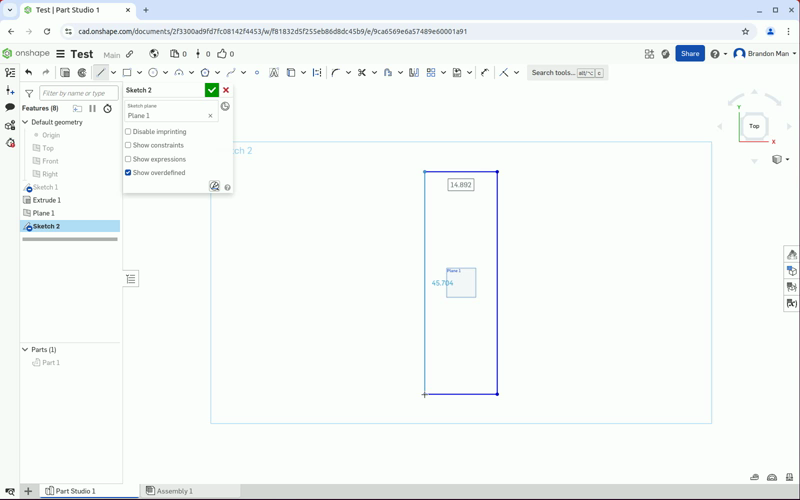
click(424, 394)
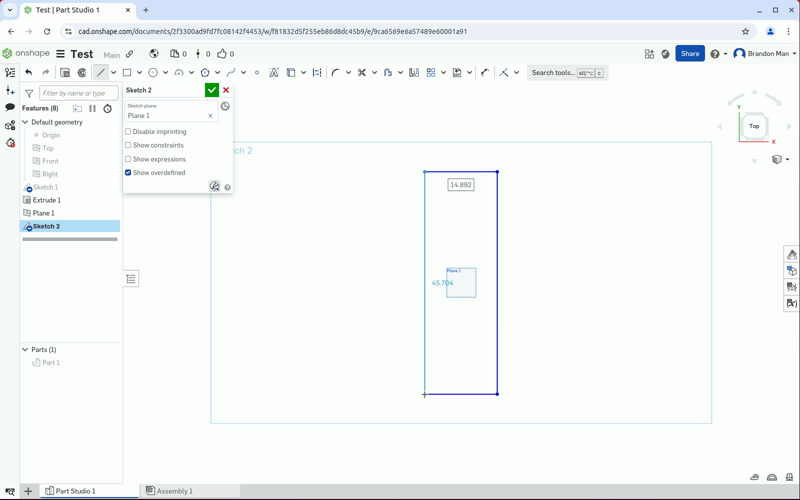
key(esc)
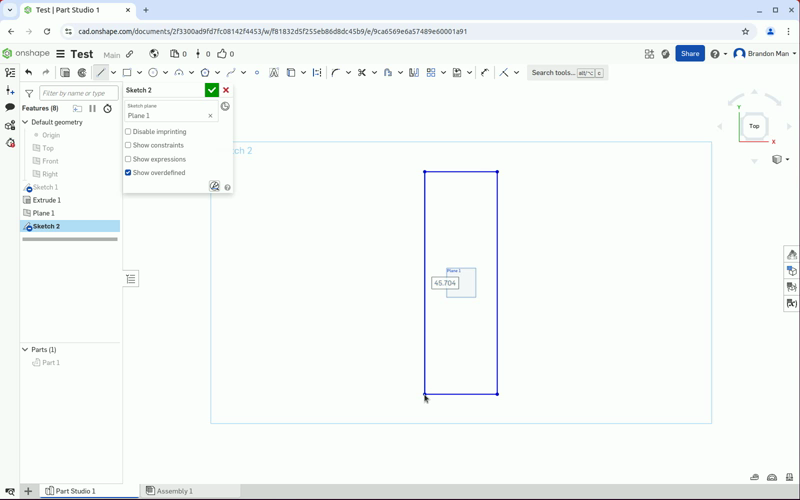
mouse_move(441, 319)
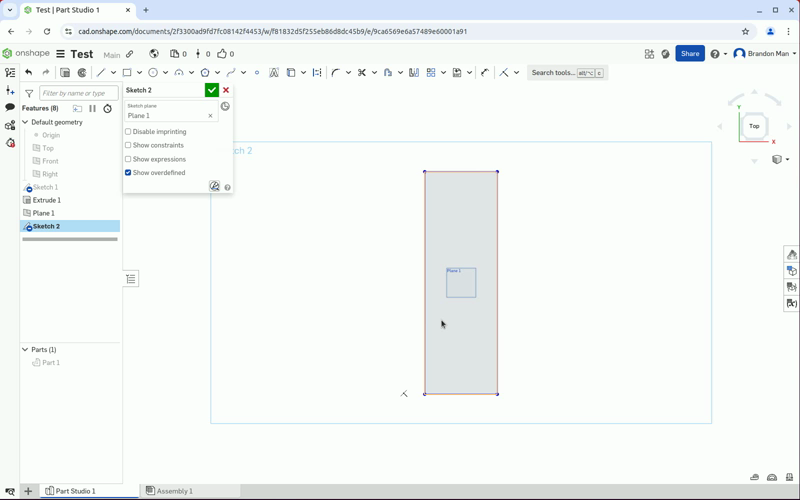
click(441, 319)
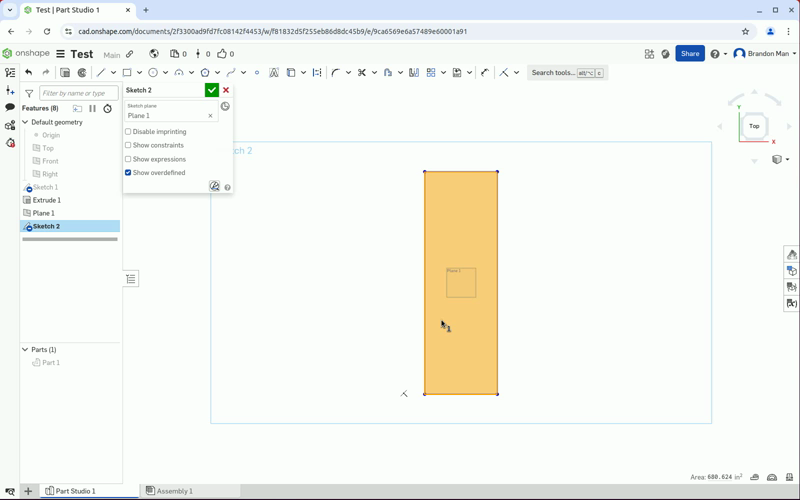
mouse_move(73, 352)
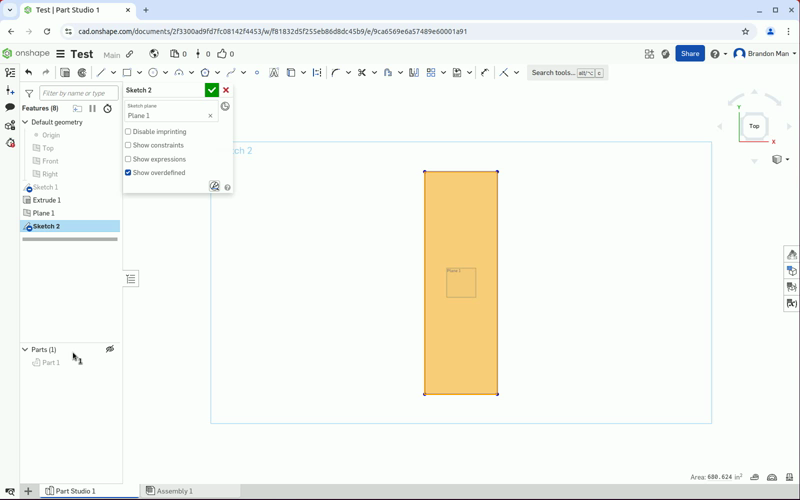
key(shift+y)
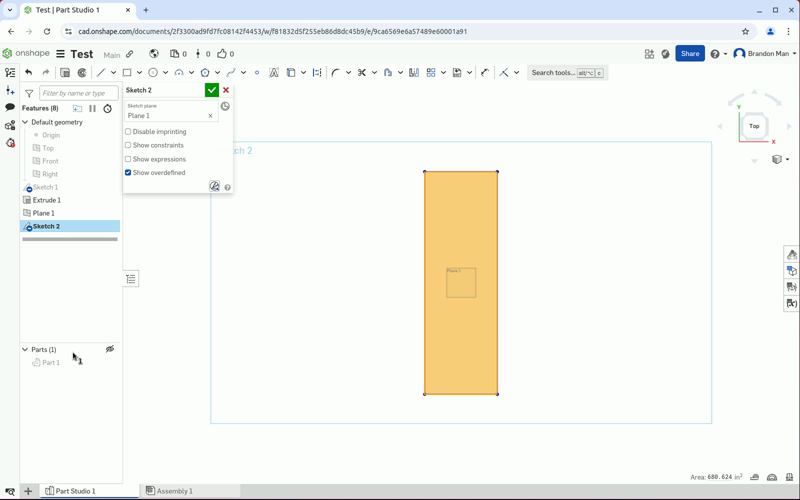
key(shift+e)
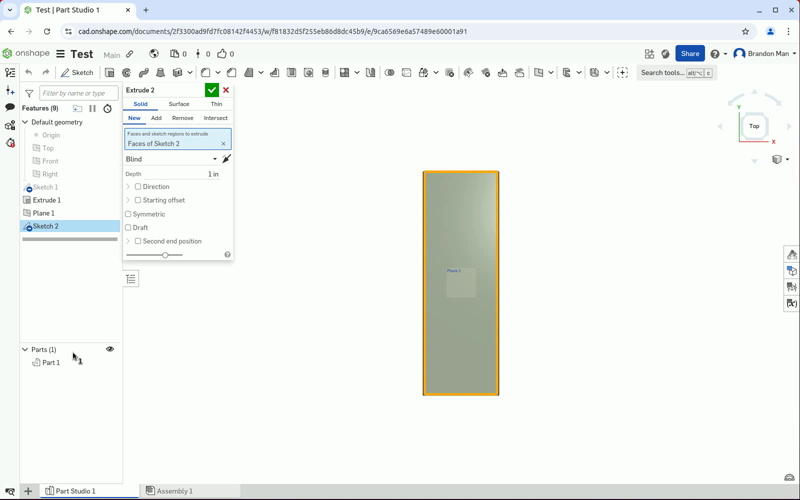
mouse_move(143, 106)
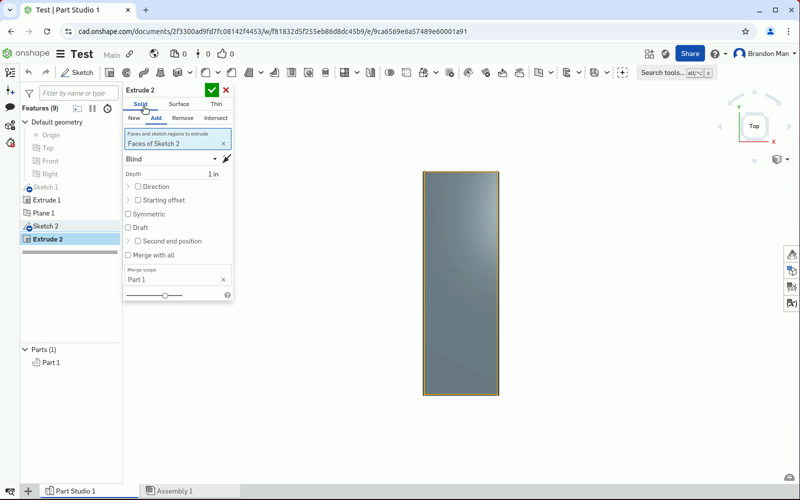
click(143, 106)
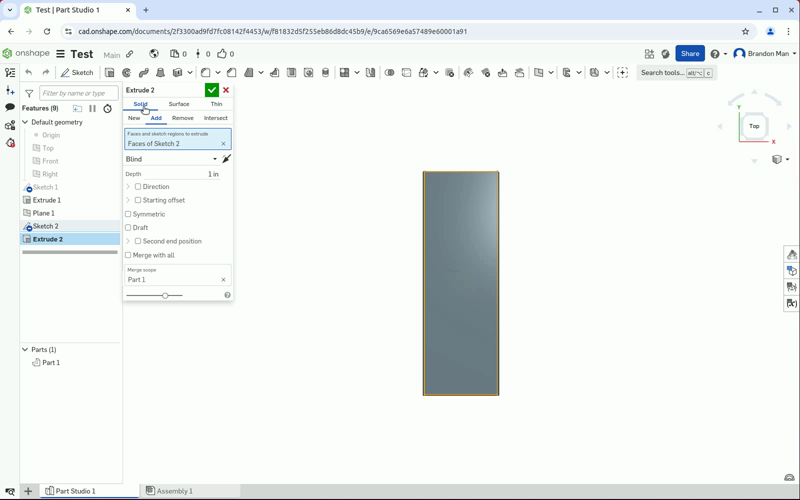
mouse_move(186, 120)
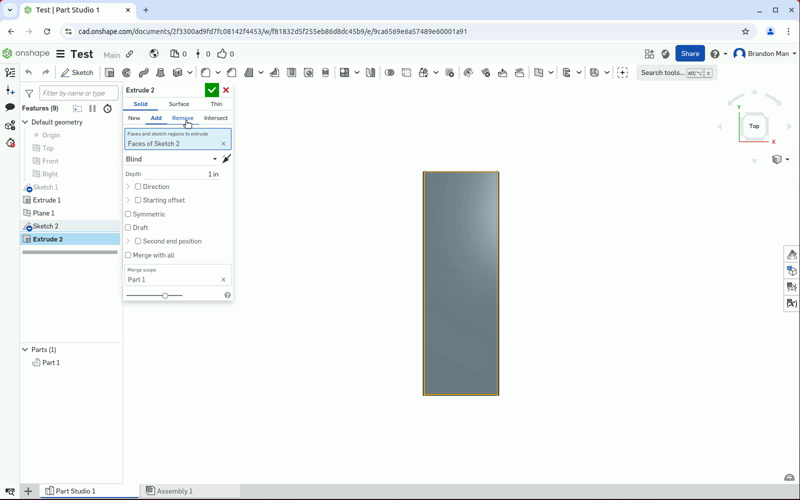
click(186, 120)
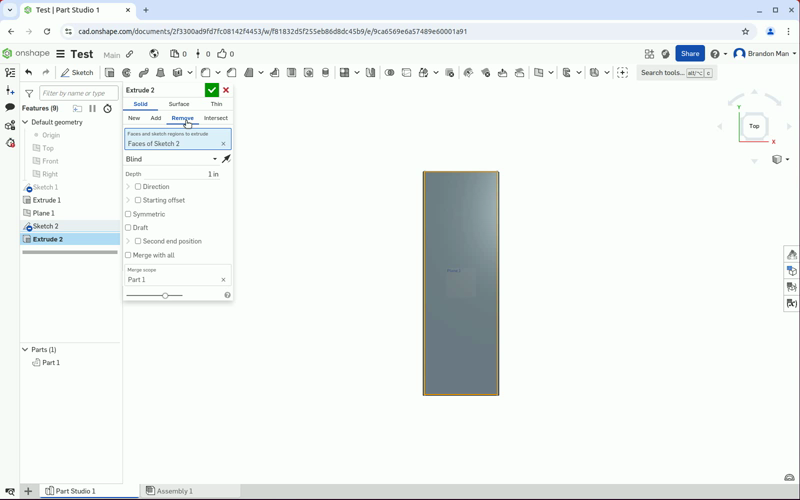
key(tab, 4)
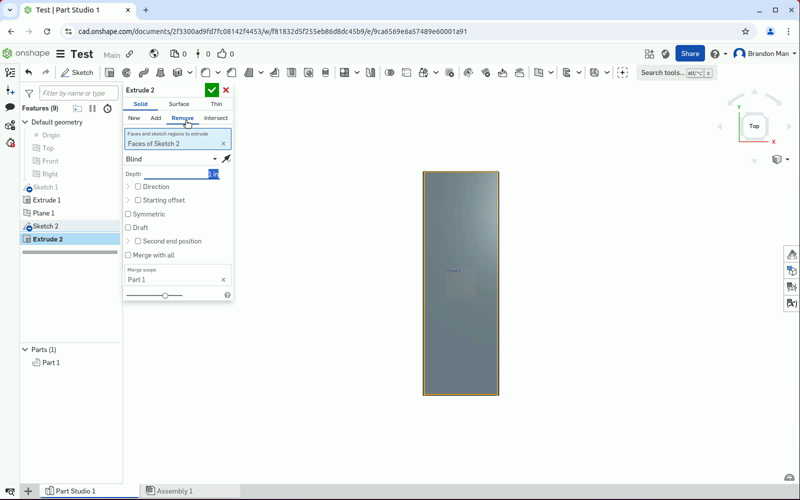
text(5.055)
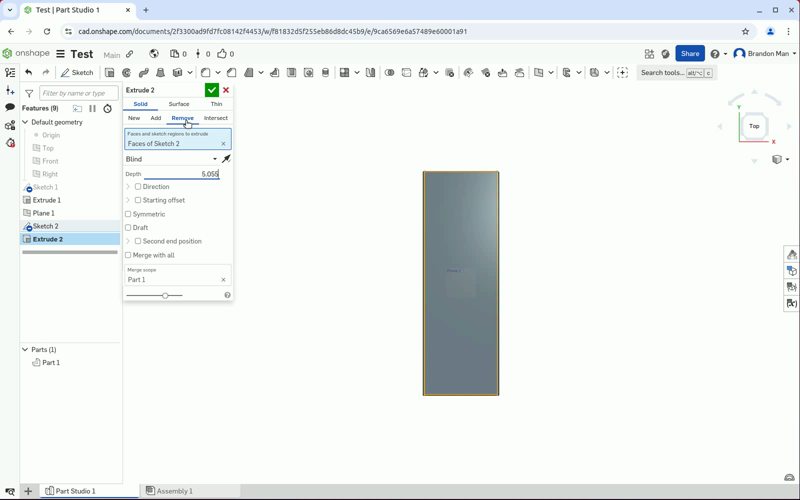
key(tab, 6)
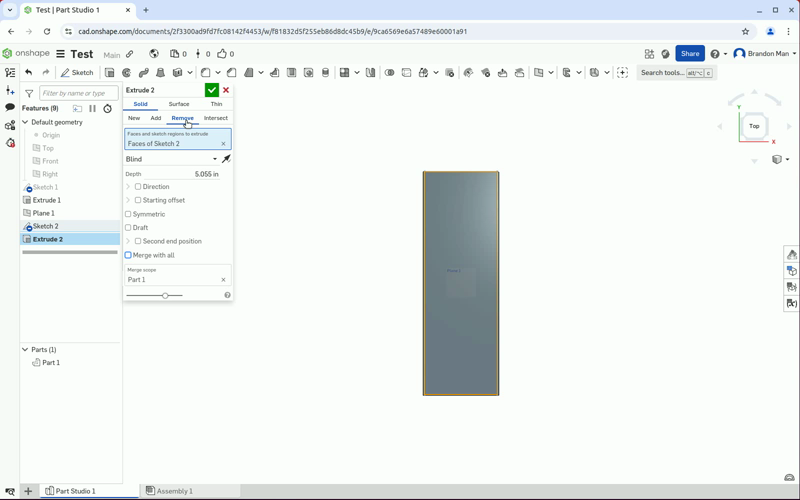
key(space)
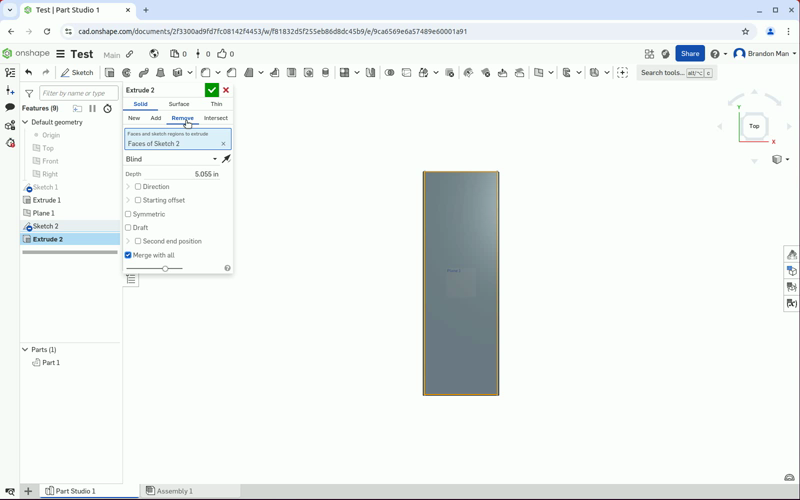
key(enter)
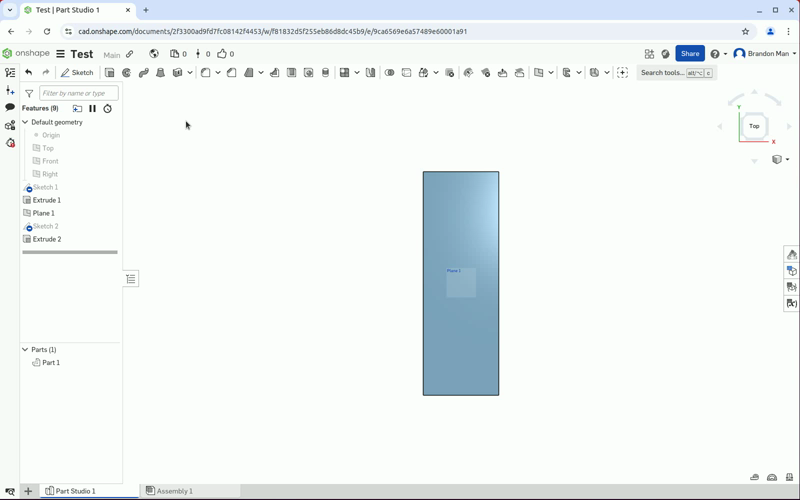
key(shift+h)
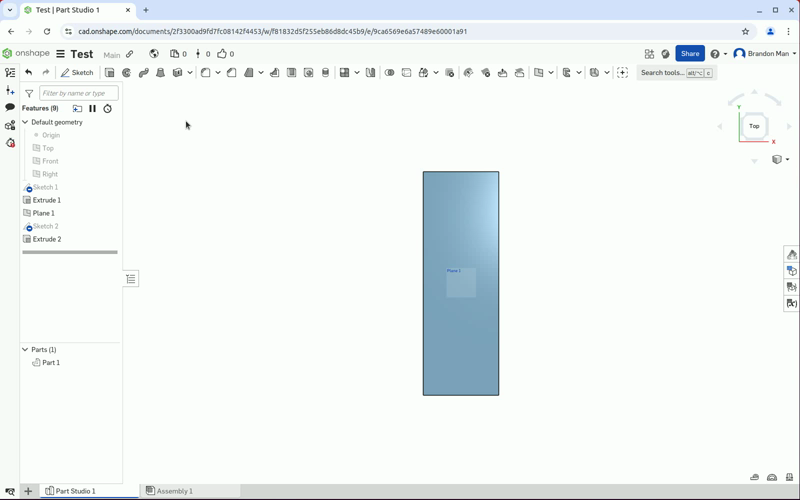
key(shift+h)
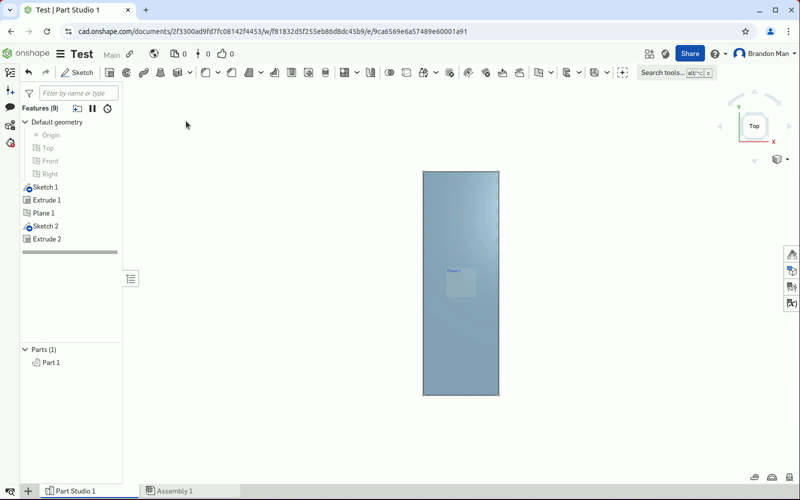
key(shift+7)
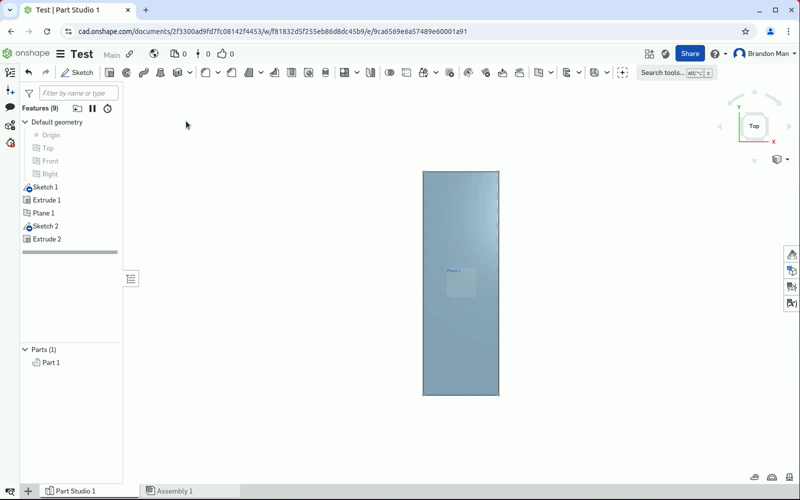
key(up, 3)
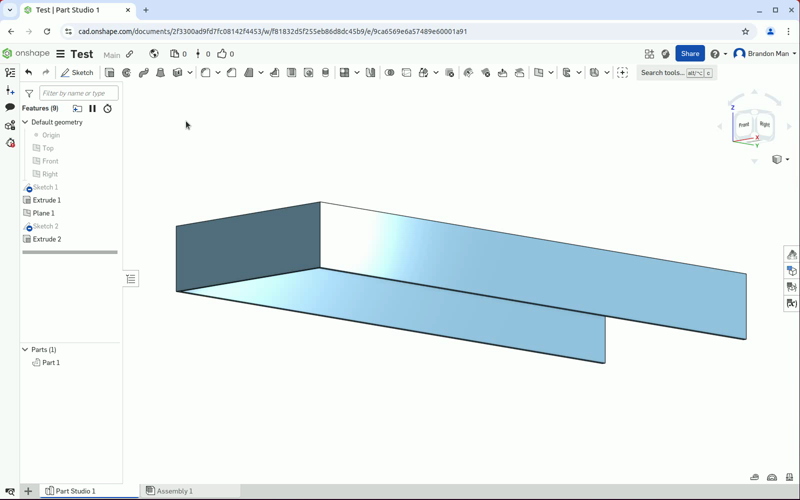
key(left, 3)
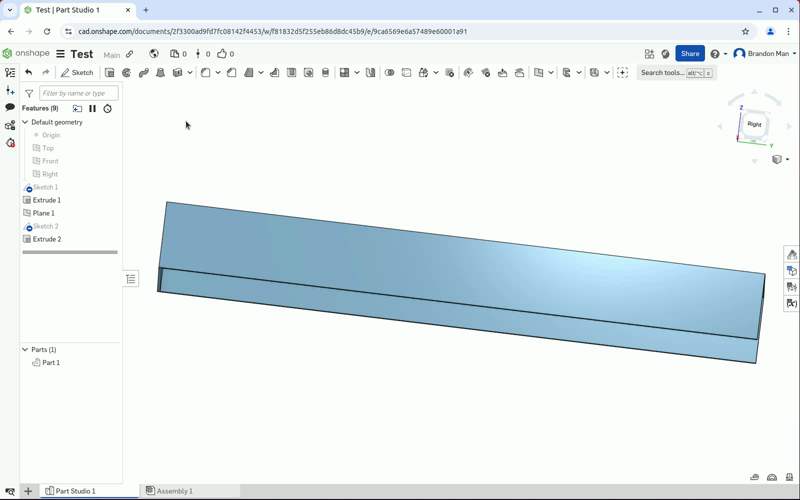
key(right, 3)
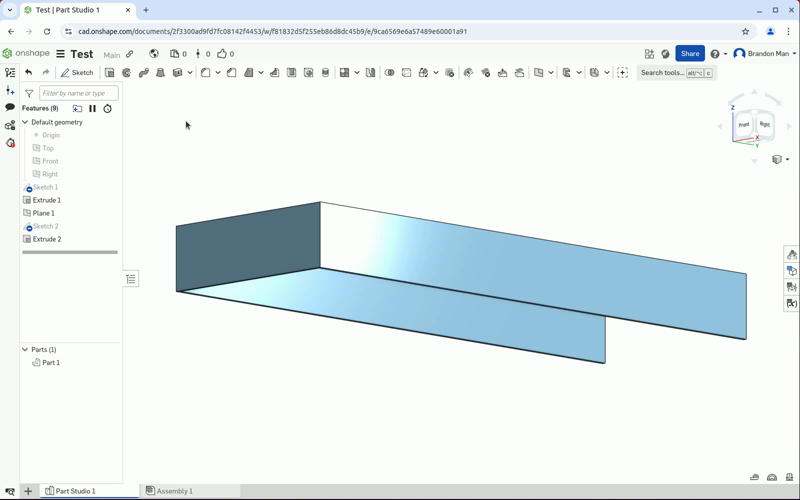
key(down, 3)
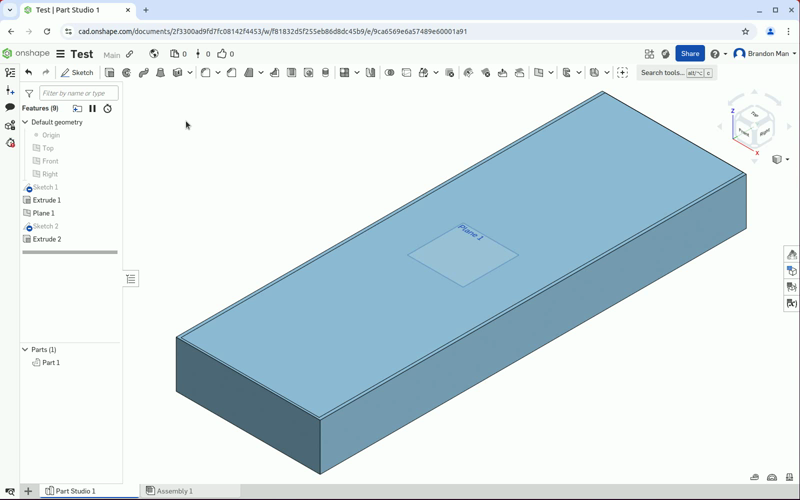
mouse_move(73, 189)
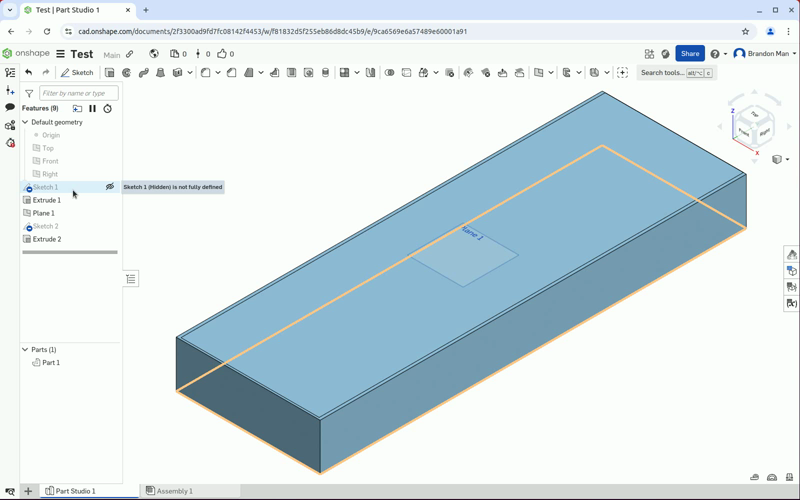
click(73, 189)